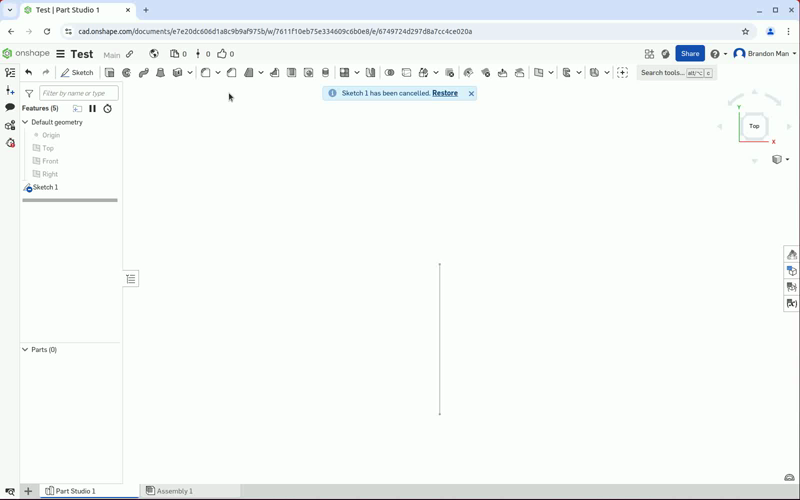
key(shift+h)
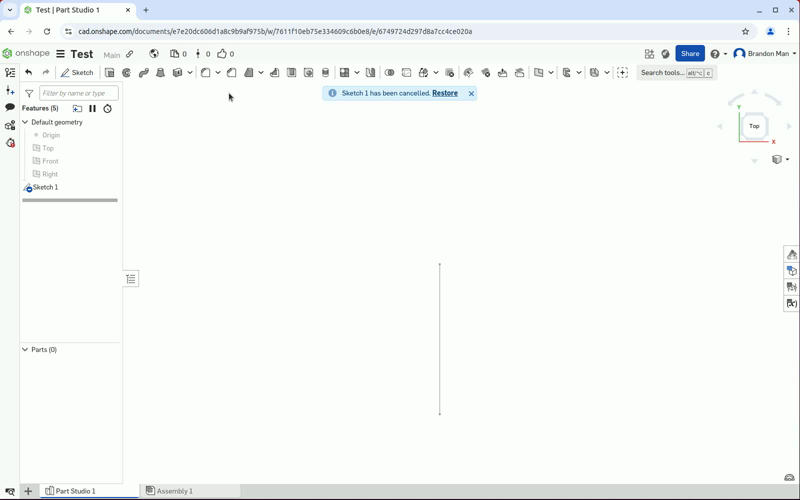
key(shift+s)
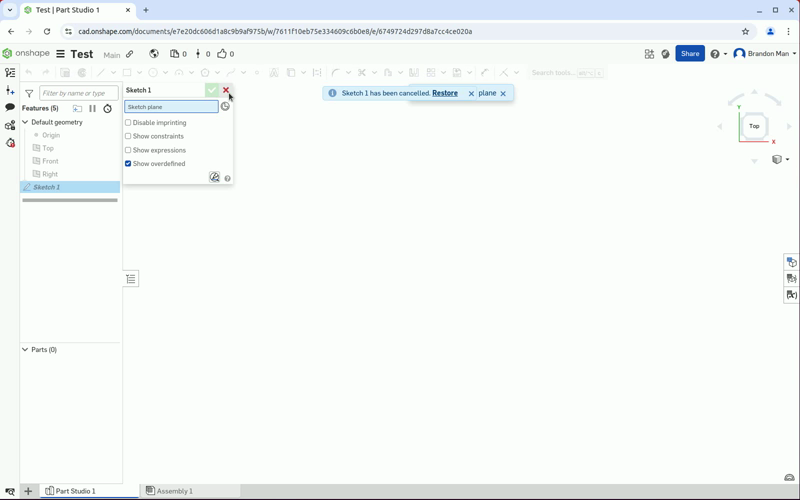
mouse_move(73, 150)
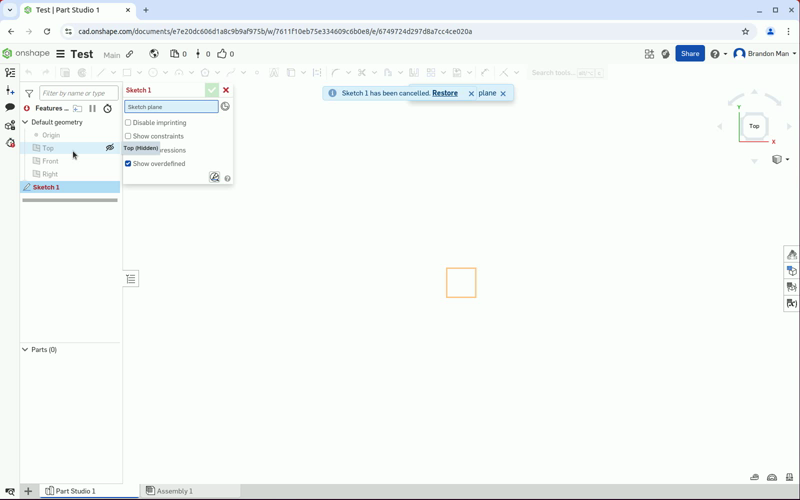
click(73, 150)
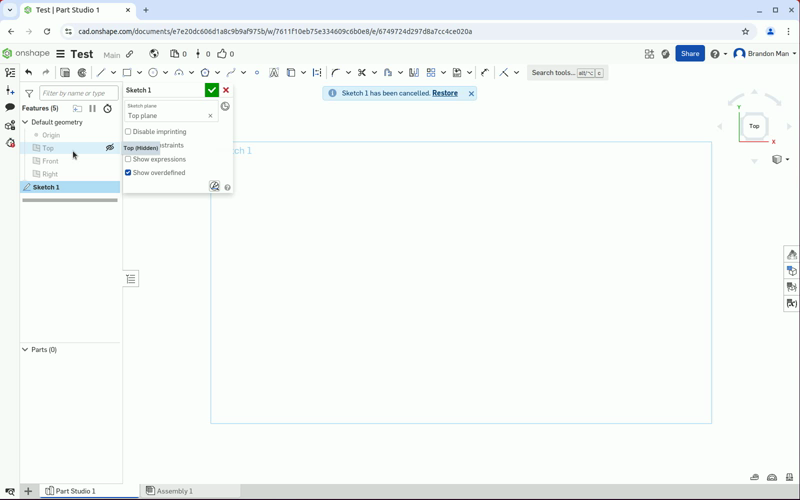
mouse_move(73, 352)
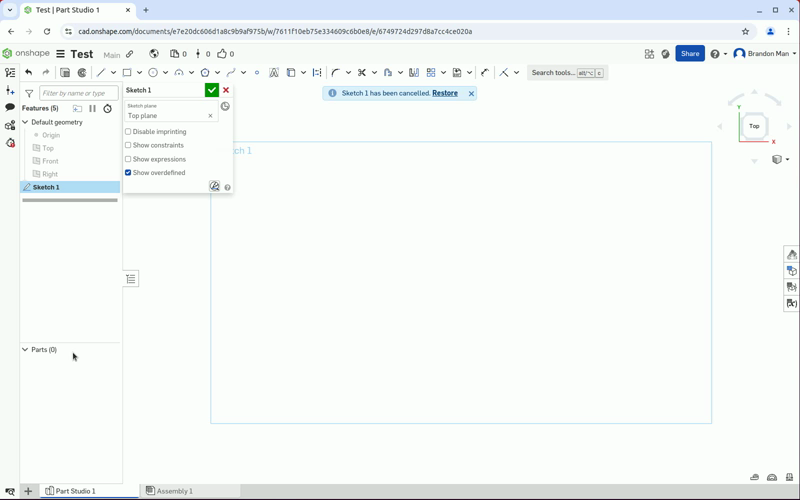
key(y)
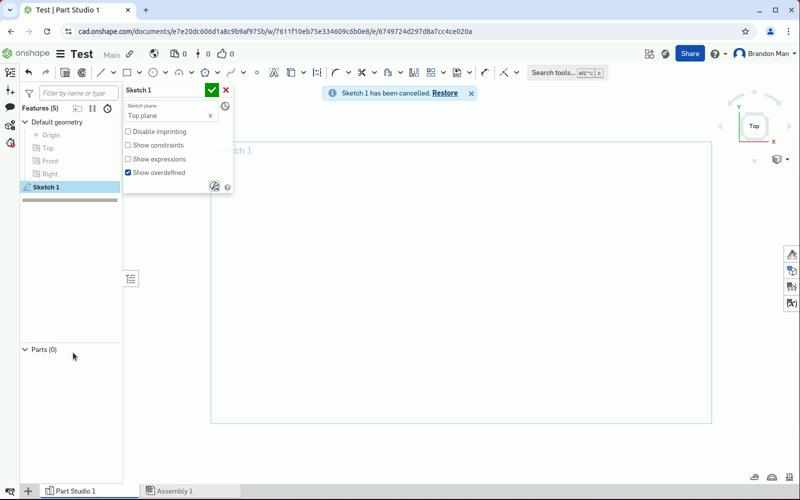
key(l)
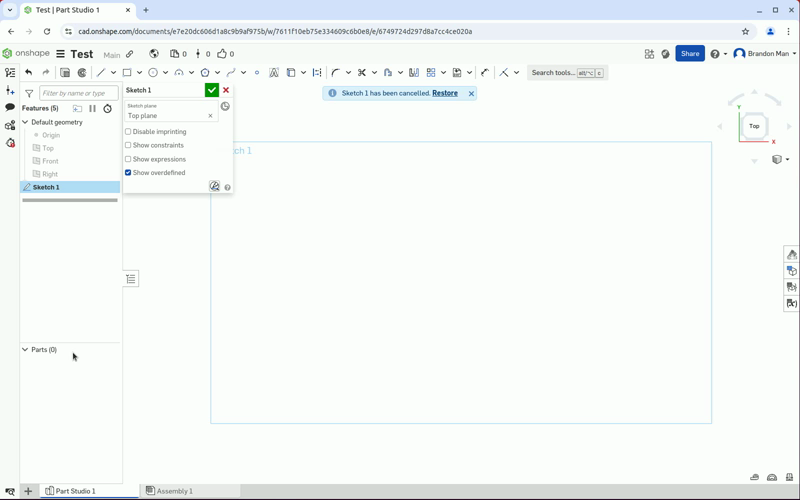
key_down(shift)
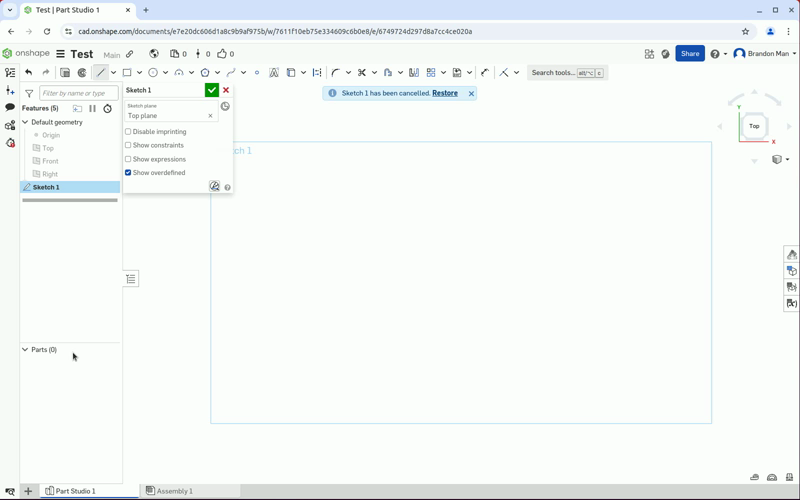
mouse_move(392, 292)
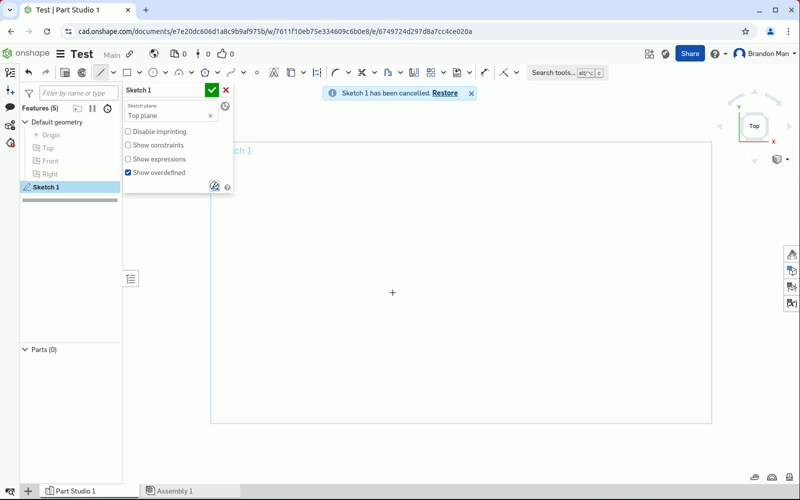
click(392, 292)
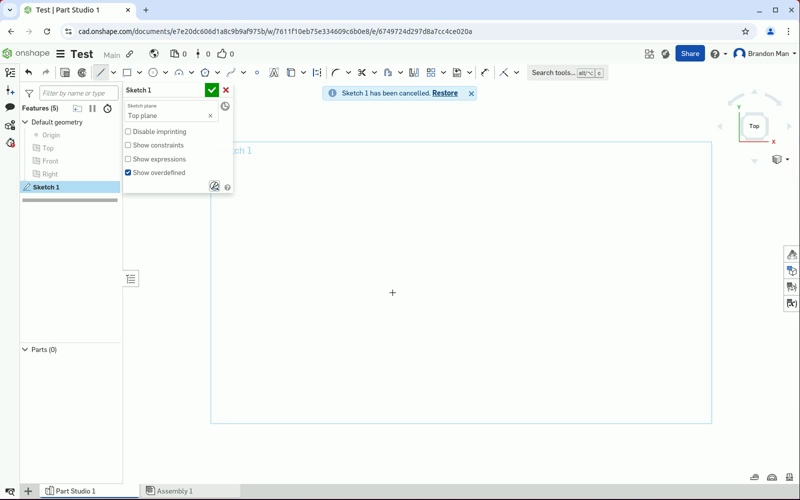
key_up(shift)
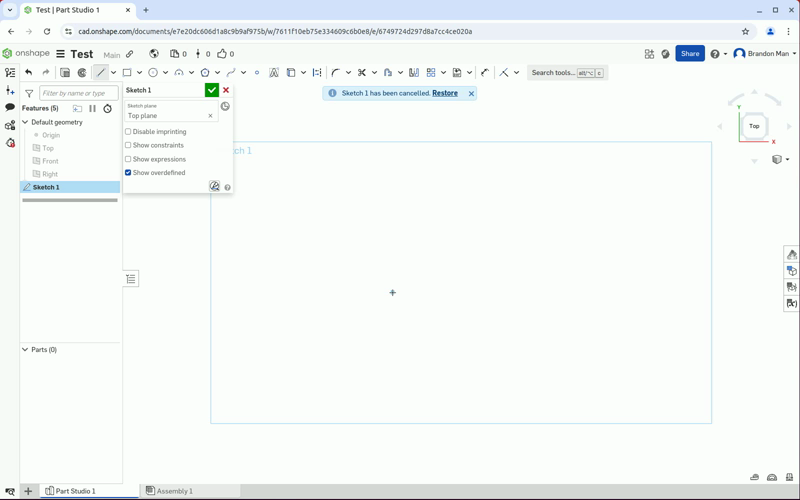
key_down(shift)
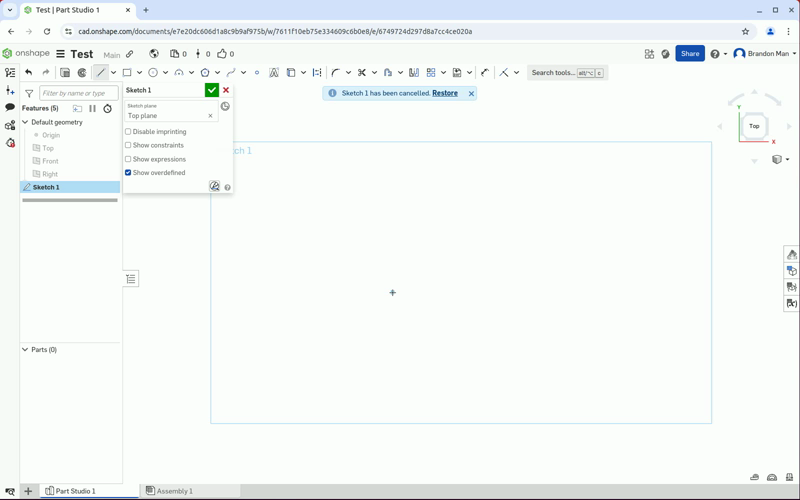
mouse_move(572, 292)
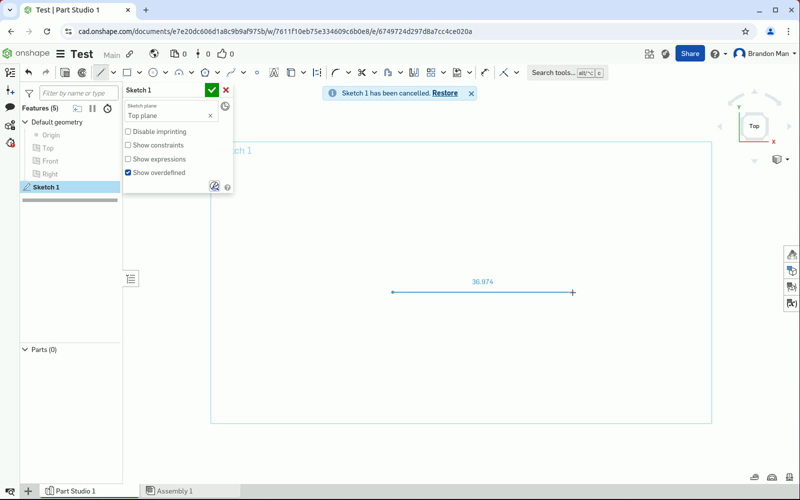
click(572, 292)
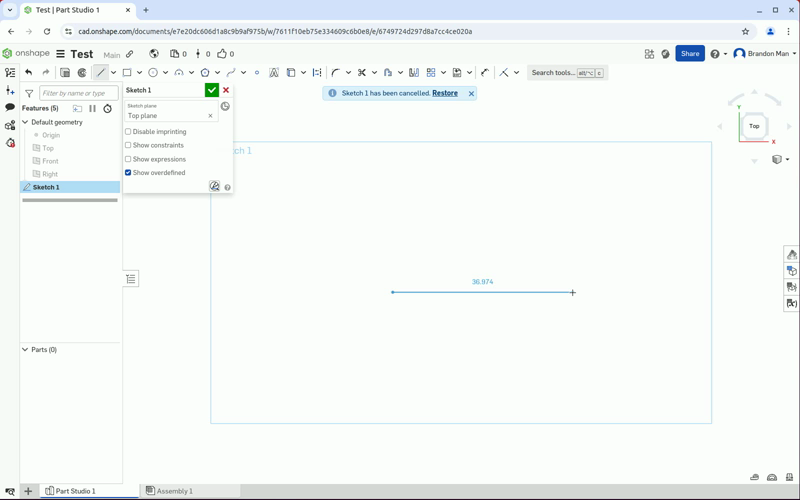
key_up(shift)
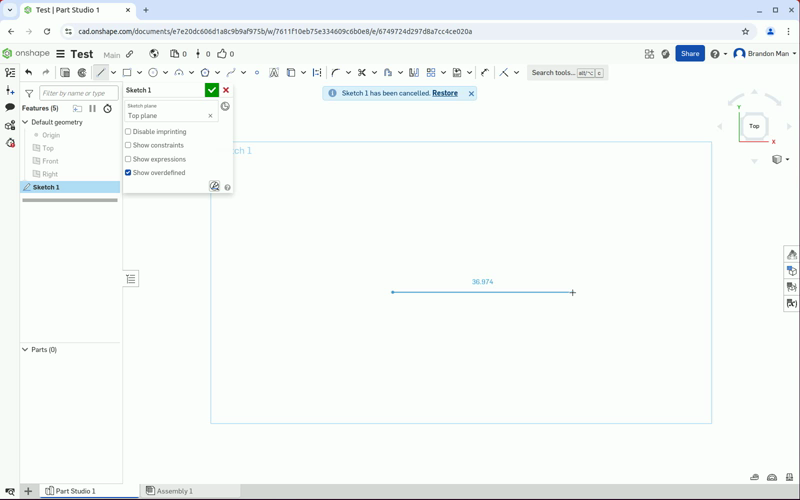
key_down(shift)
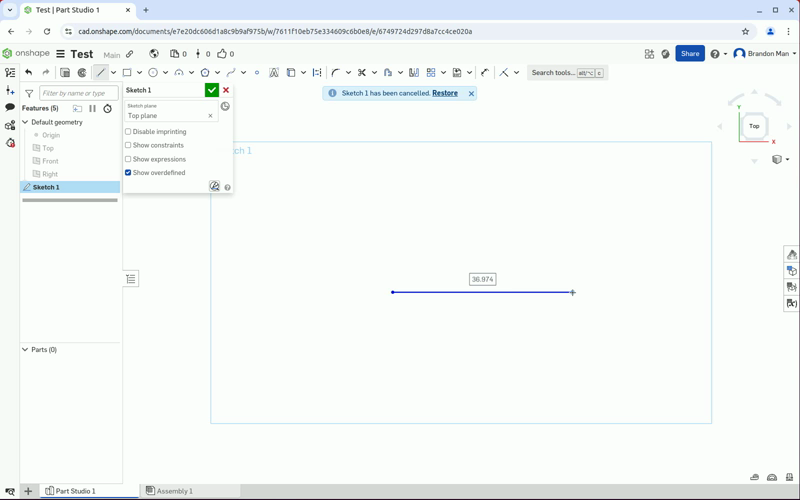
mouse_move(589, 292)
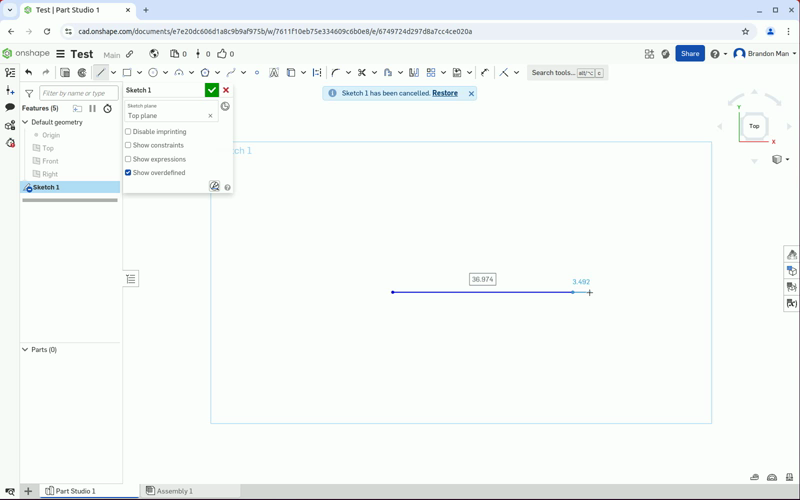
mouse_move(572, 239)
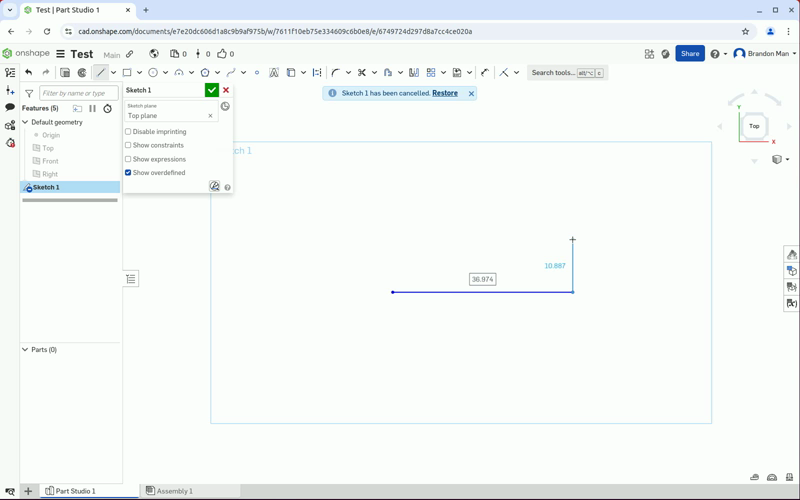
click(572, 239)
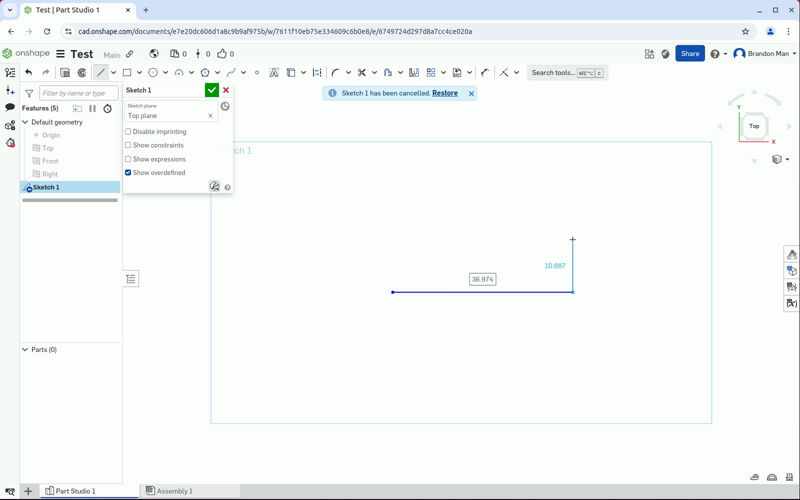
key_up(shift)
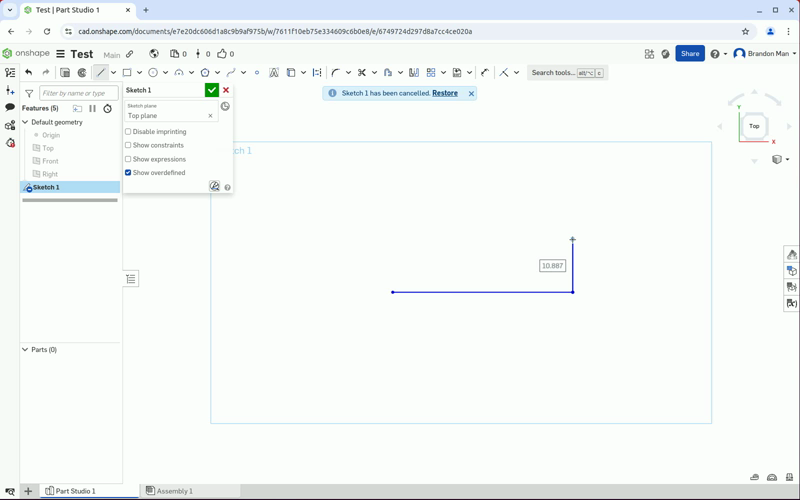
key_down(shift)
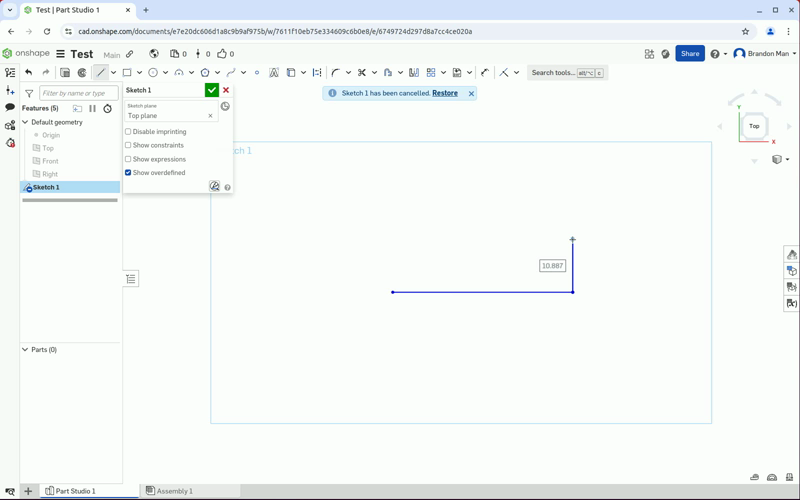
mouse_move(392, 239)
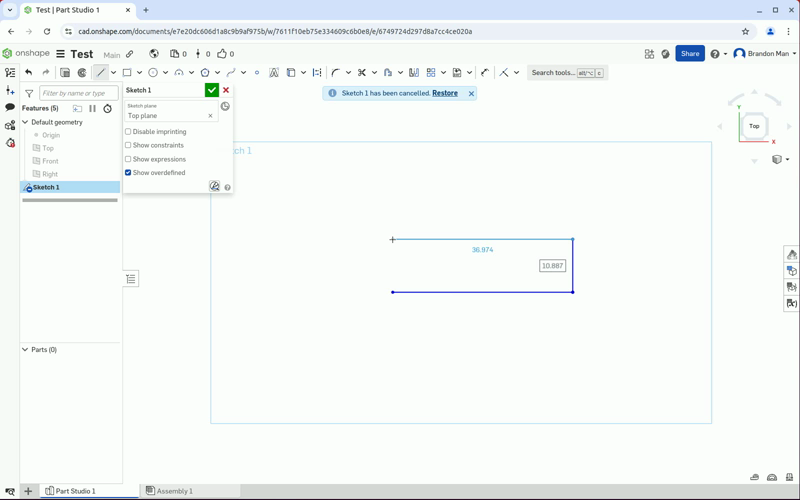
click(392, 239)
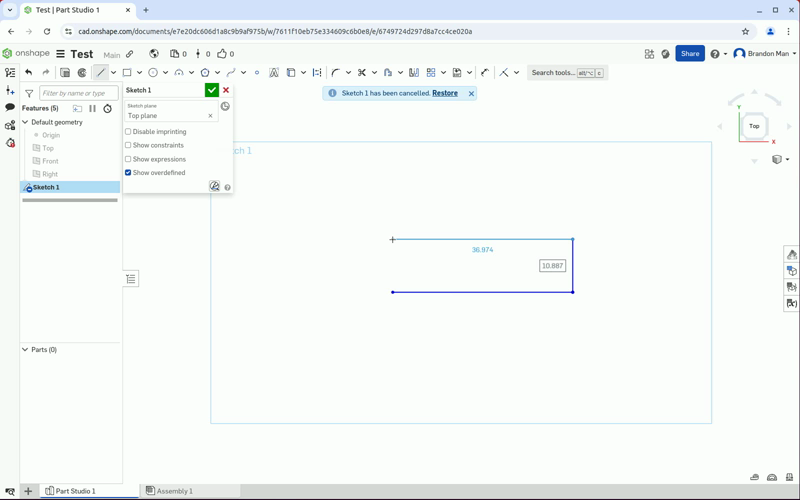
key_up(shift)
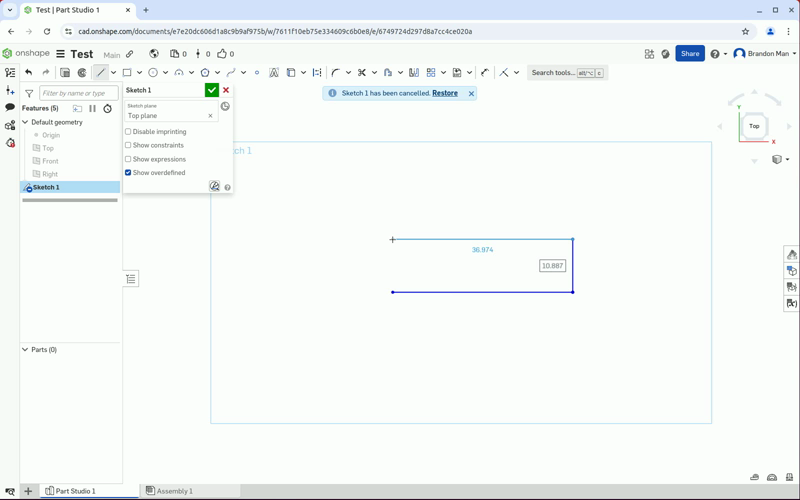
mouse_move(422, 239)
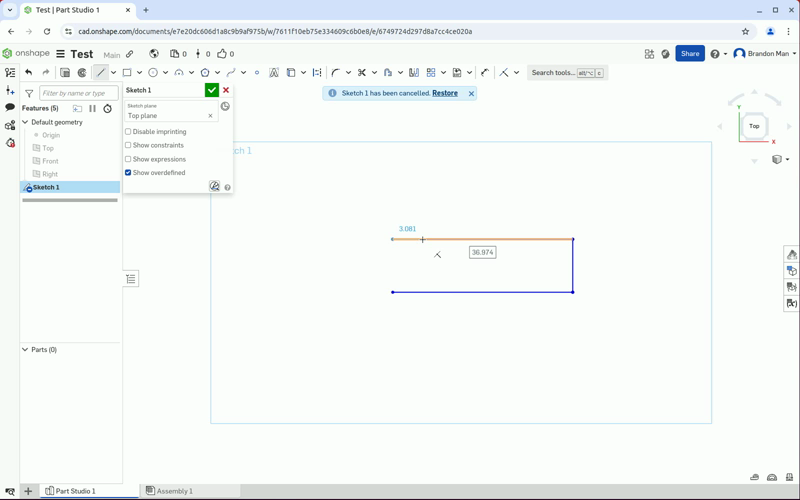
key_down(shift)
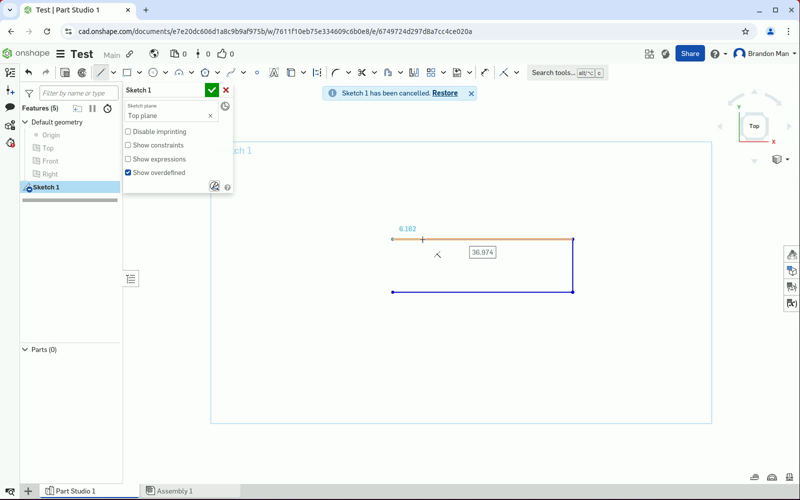
mouse_move(392, 292)
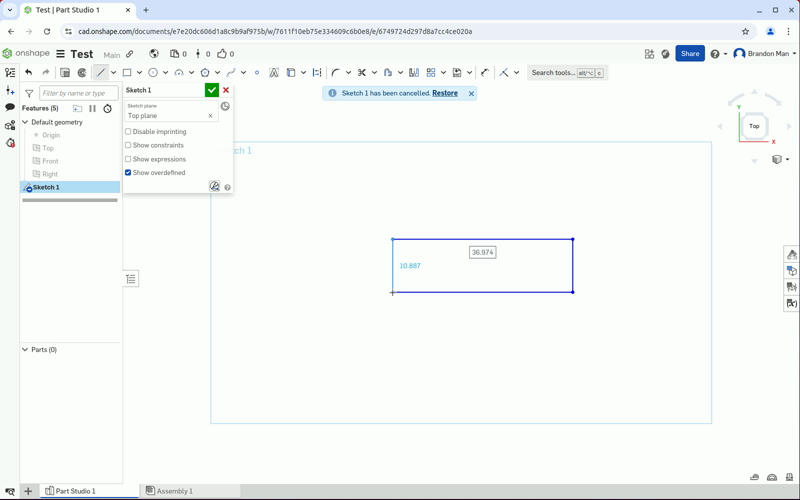
key_up(shift)
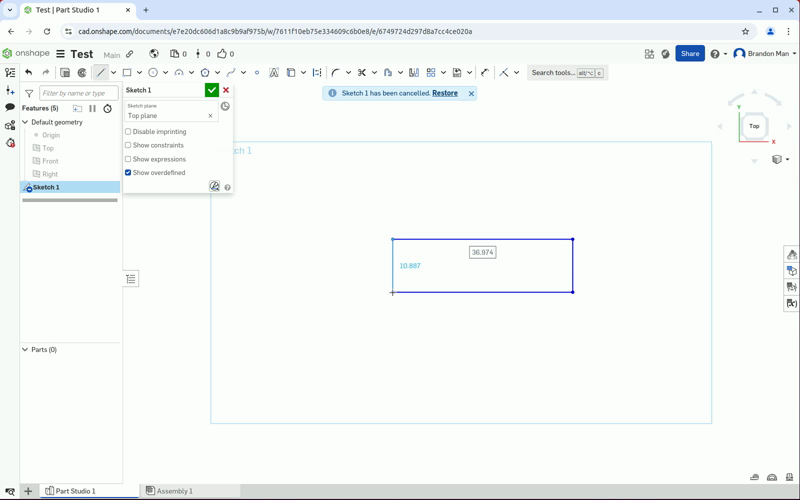
click(392, 292)
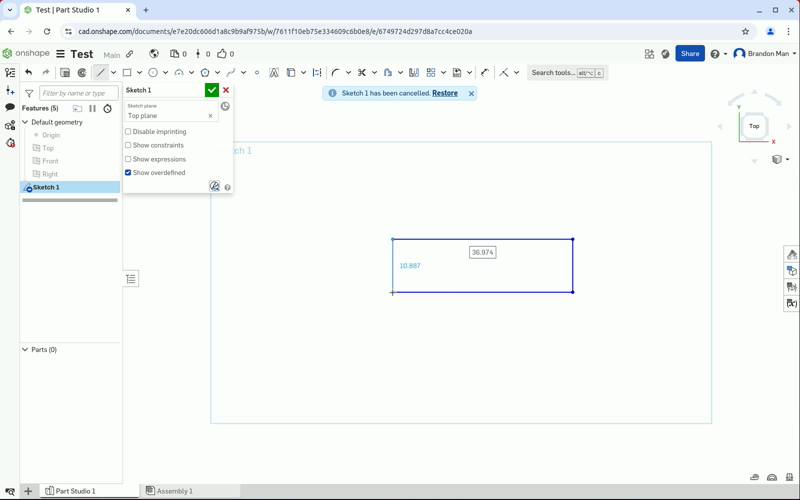
key(esc)
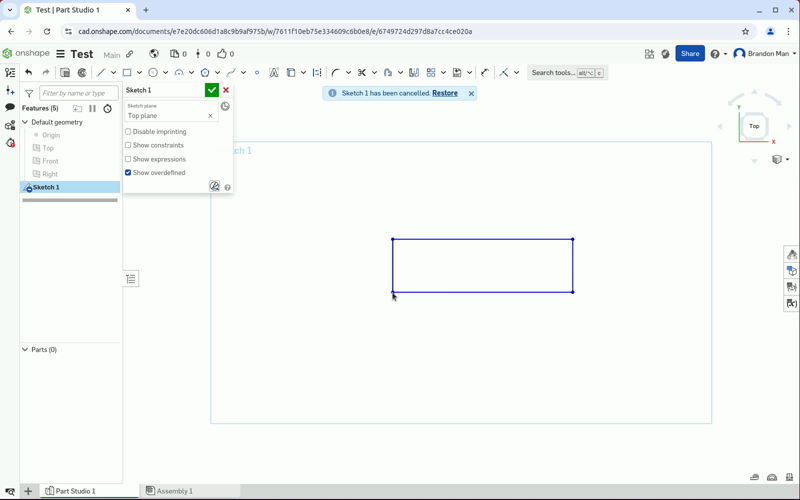
mouse_move(414, 271)
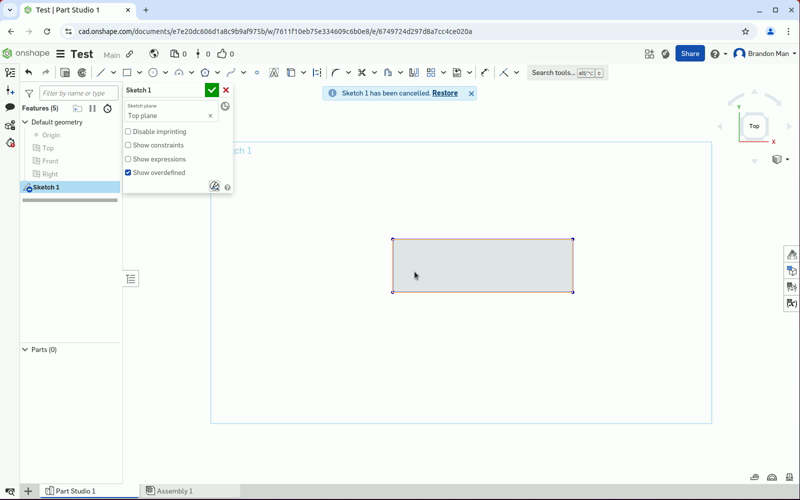
click(414, 271)
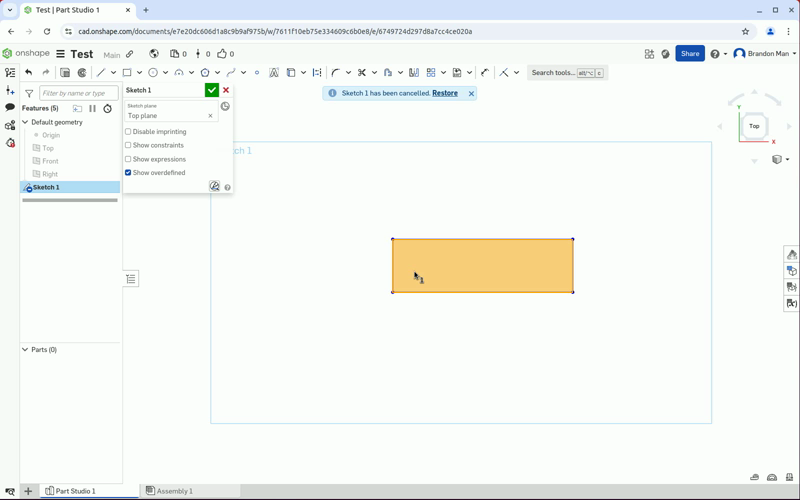
mouse_move(73, 352)
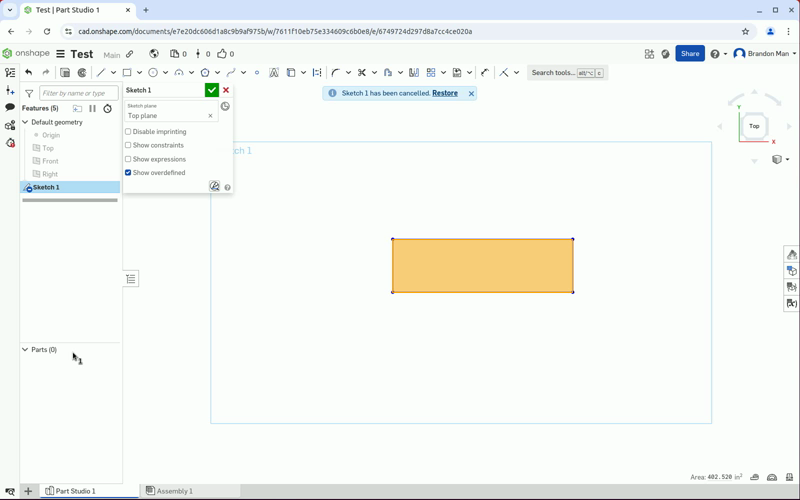
key(shift+y)
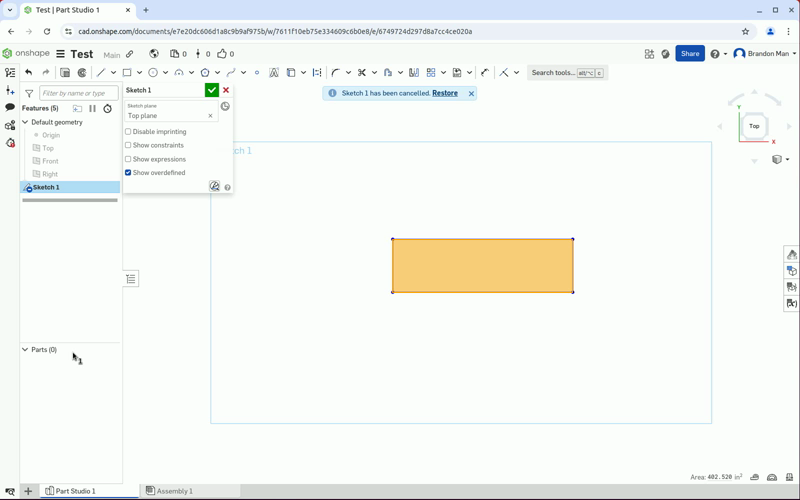
key(shift+e)
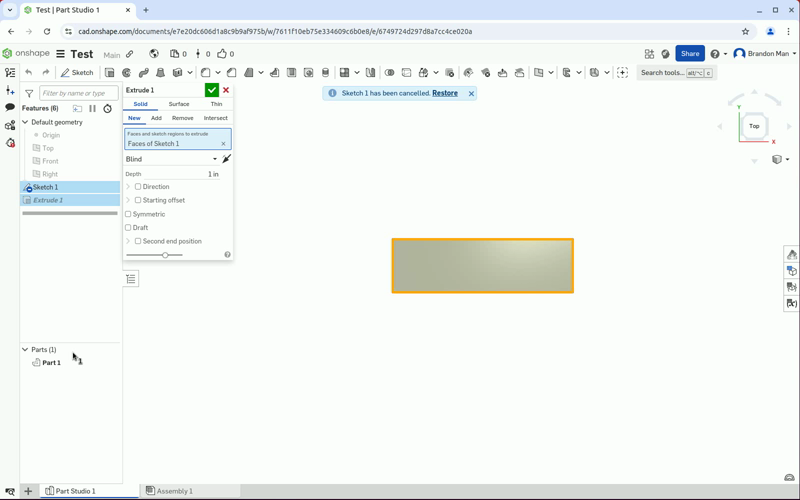
mouse_move(143, 106)
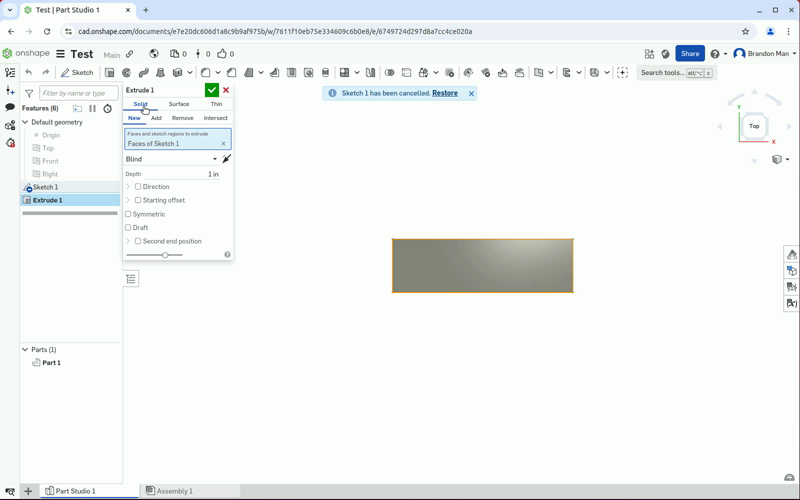
click(143, 106)
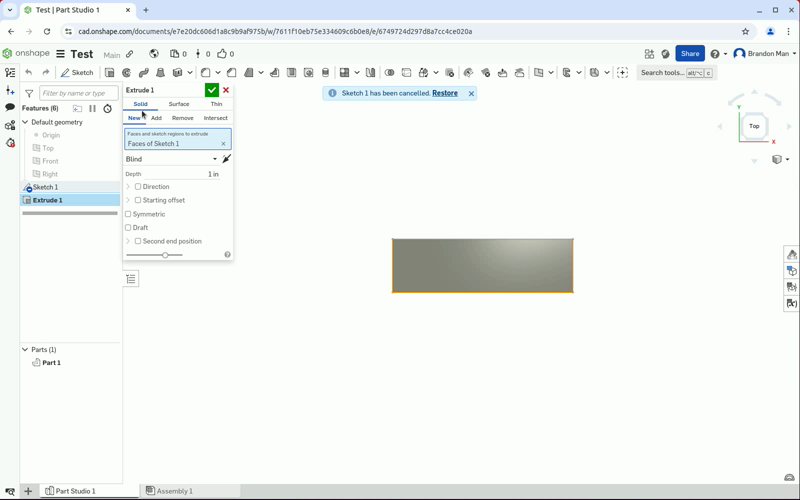
mouse_move(137, 120)
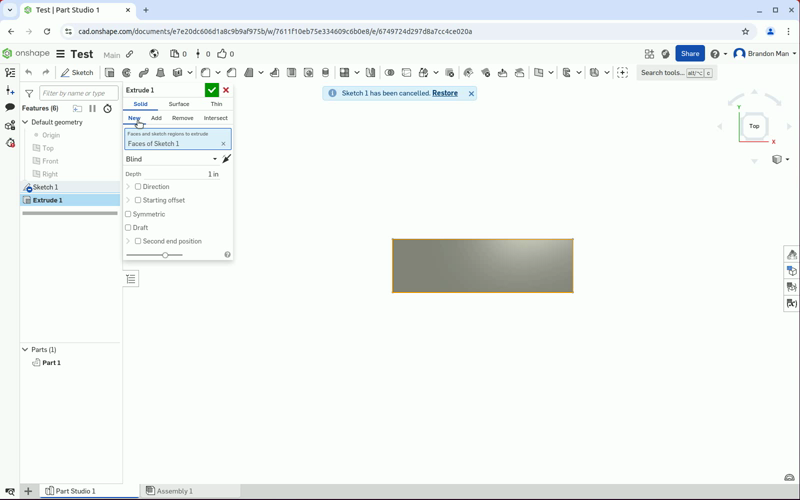
click(137, 120)
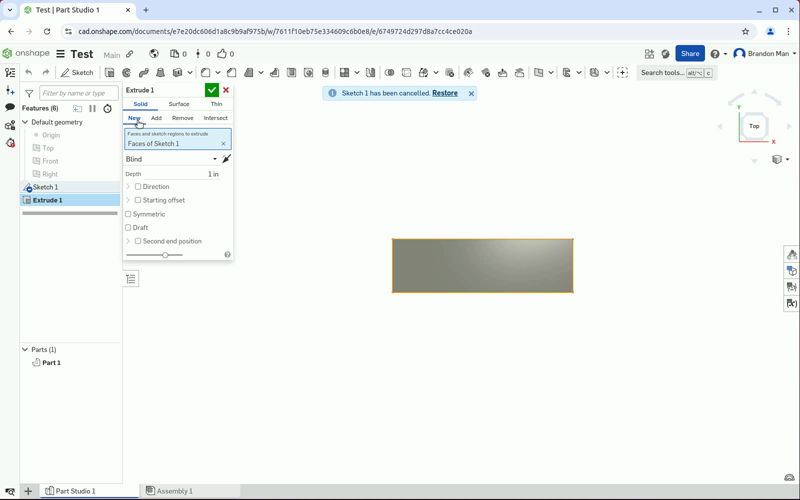
key(tab, 4)
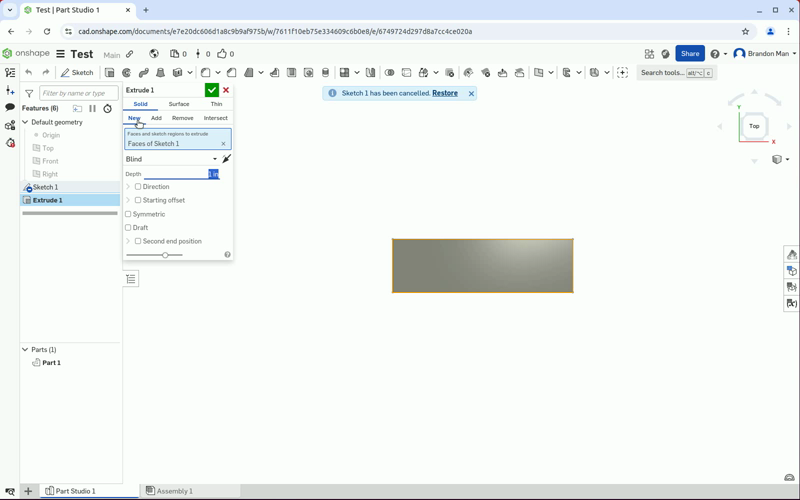
text(14.683)
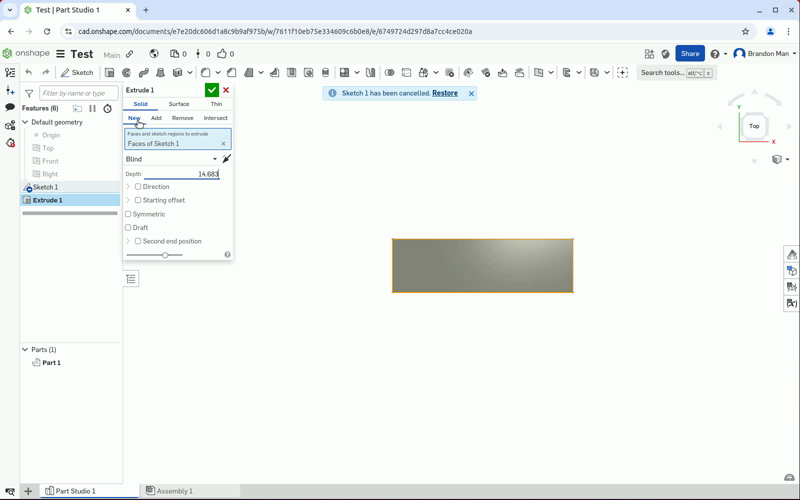
key(enter)
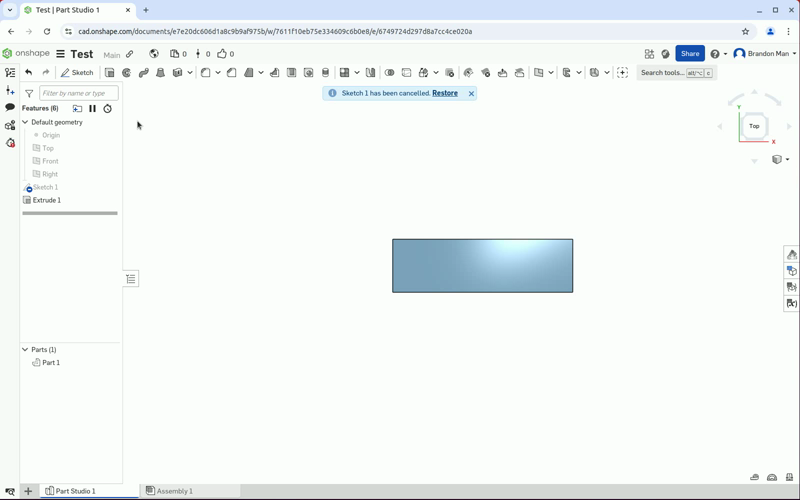
key(shift+h)
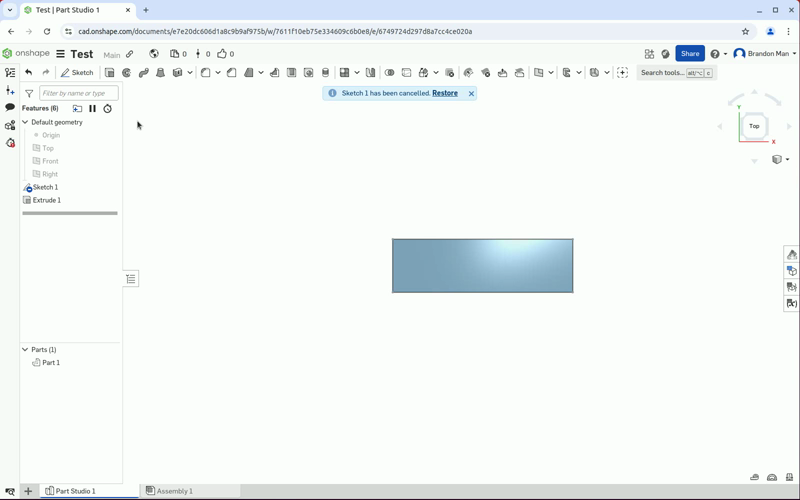
key(shift+h)
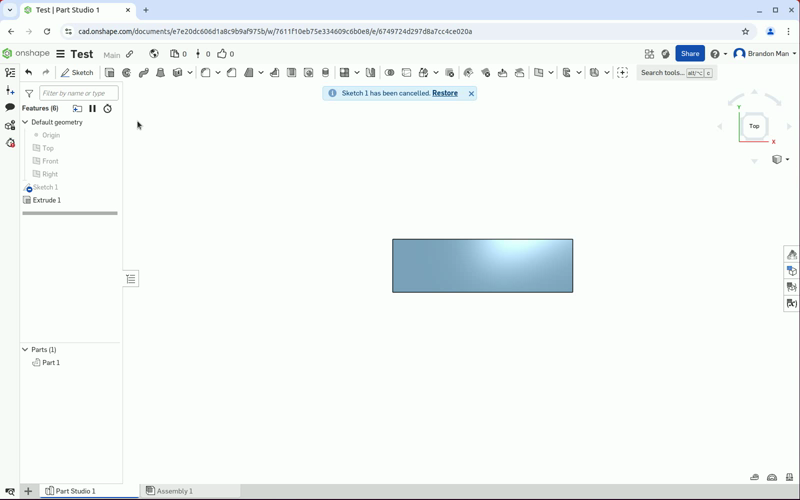
mouse_move(73, 189)
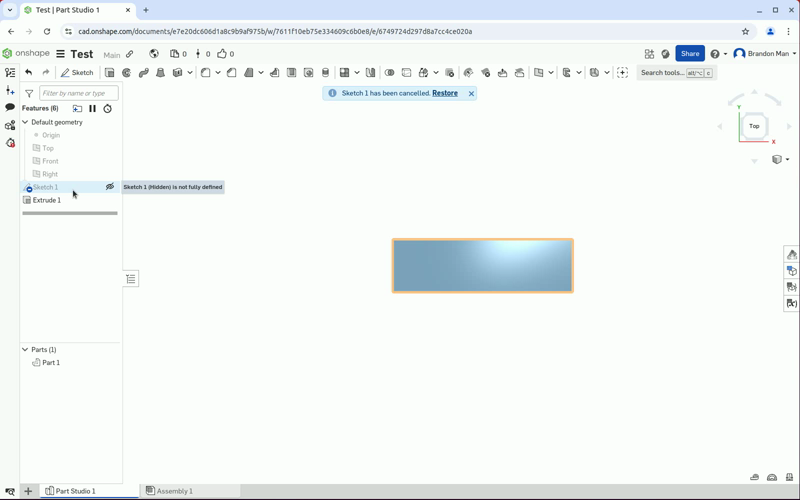
click(73, 189)
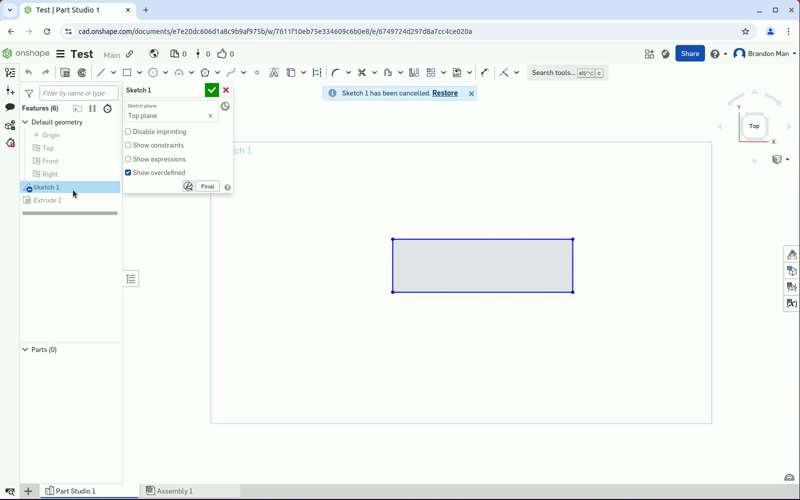
mouse_move(229, 92)
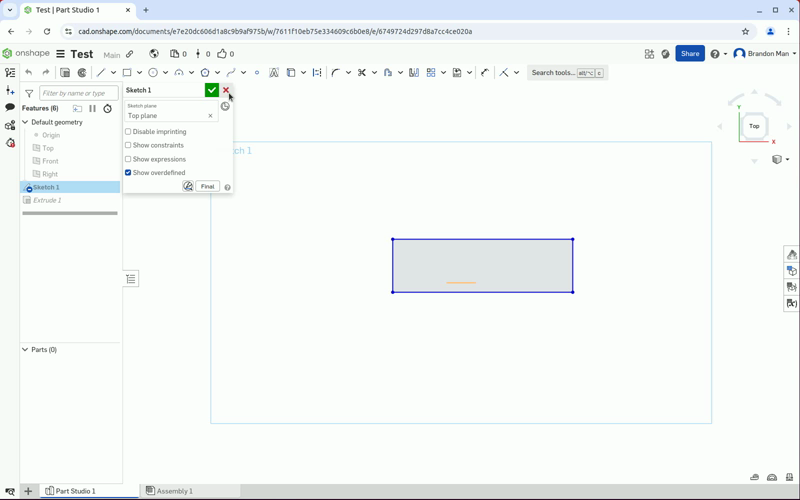
click(229, 92)
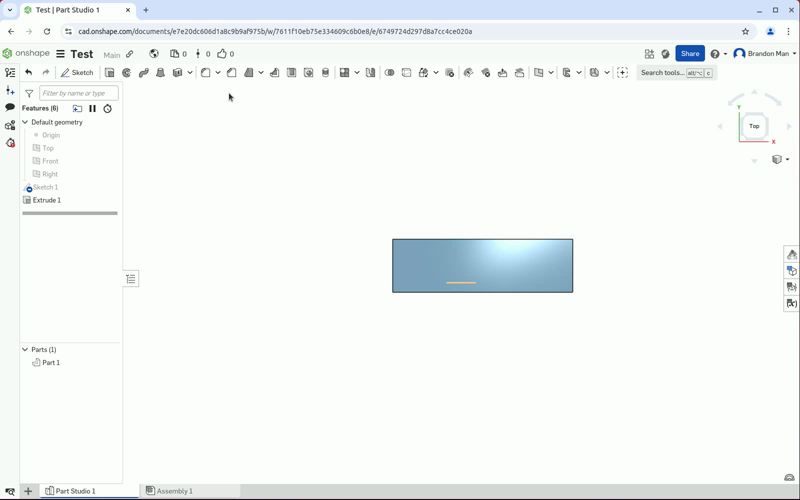
mouse_move(541, 75)
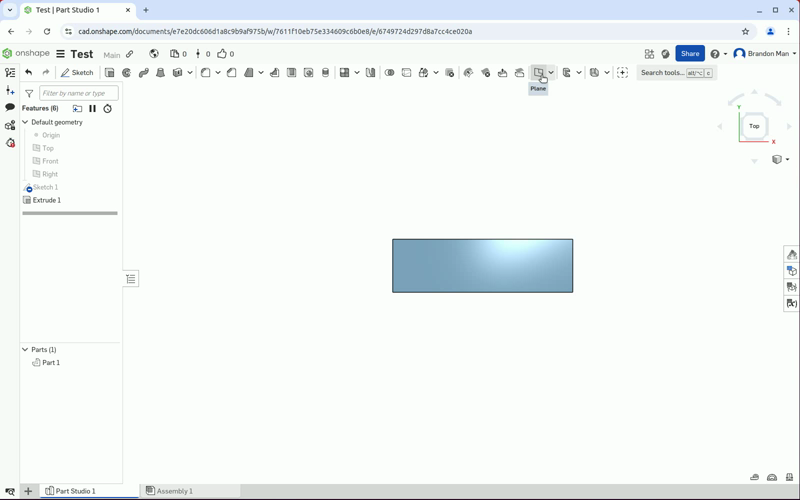
click(541, 75)
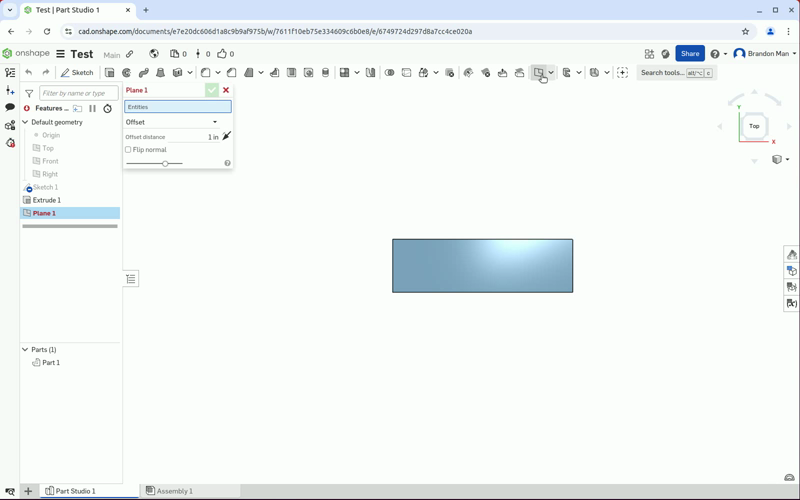
mouse_move(73, 150)
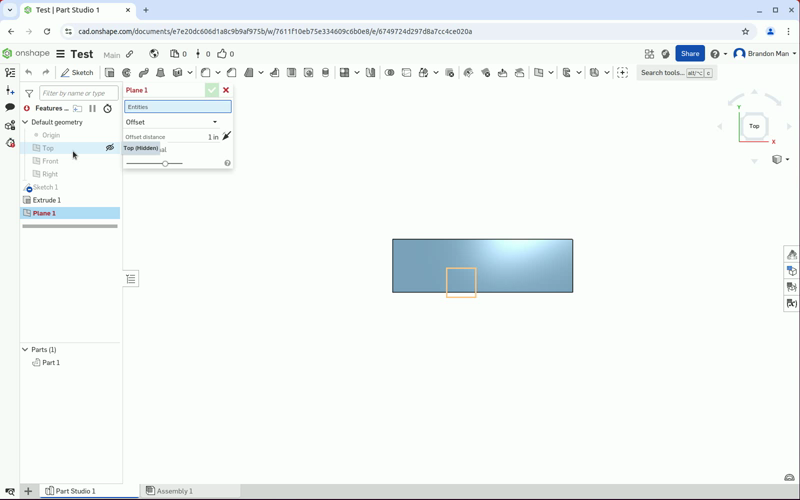
click(73, 150)
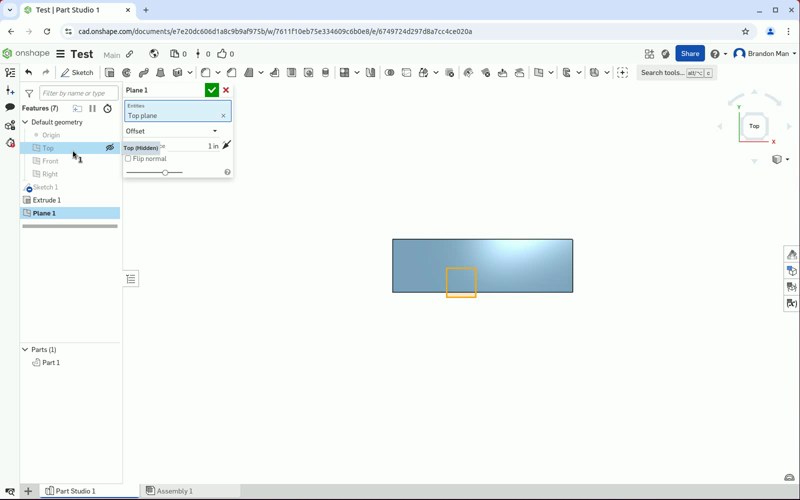
key(tab, 2)
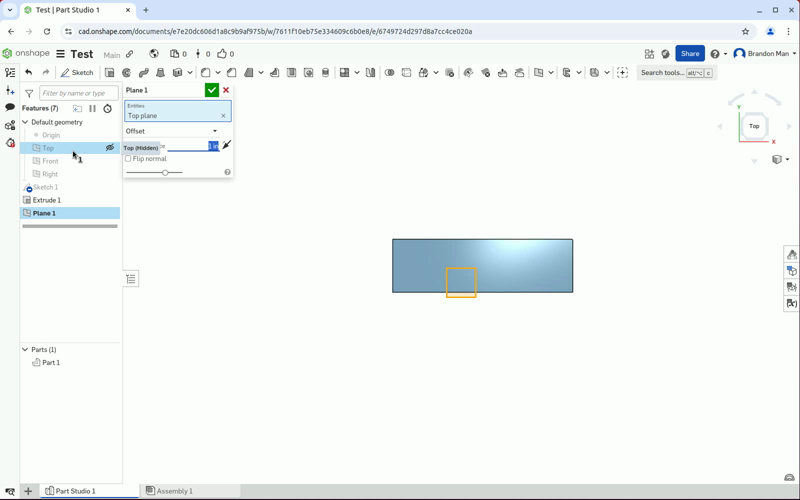
text(14.697)
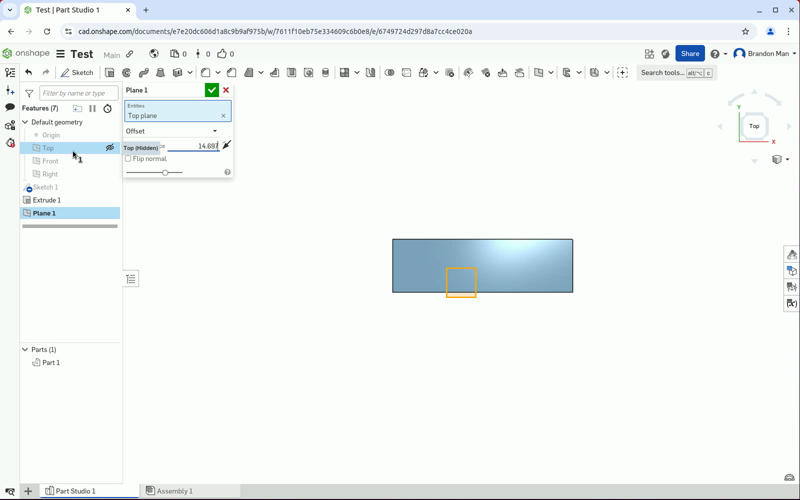
key(enter, 2)
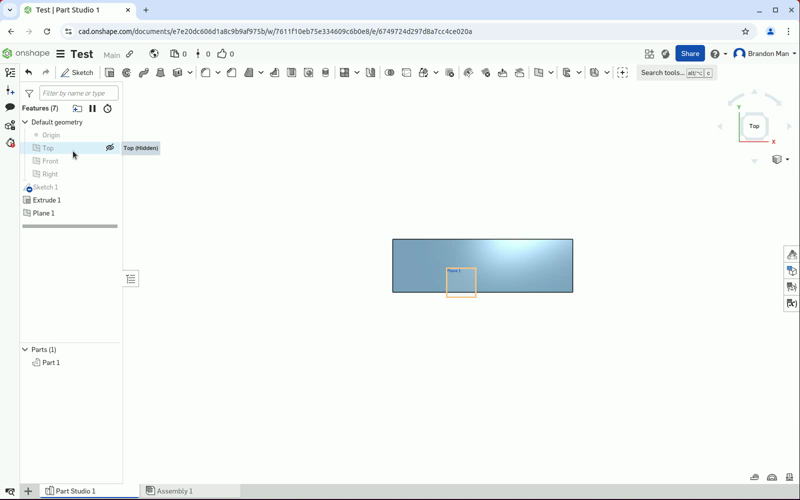
key(shift+s)
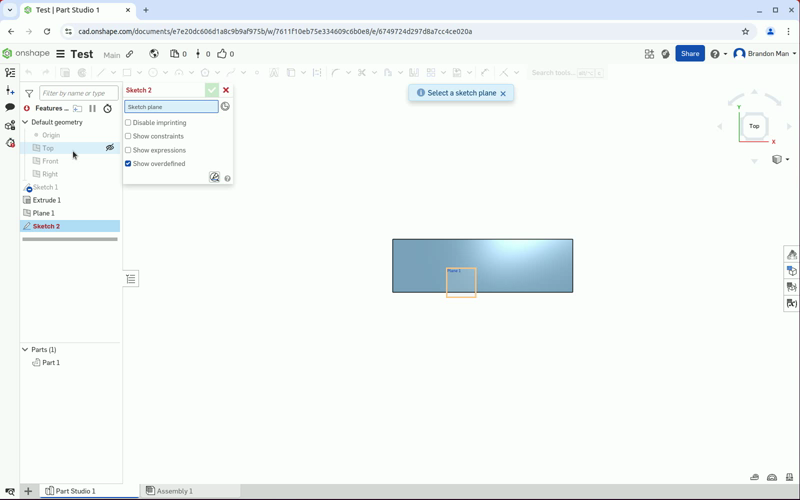
mouse_move(73, 215)
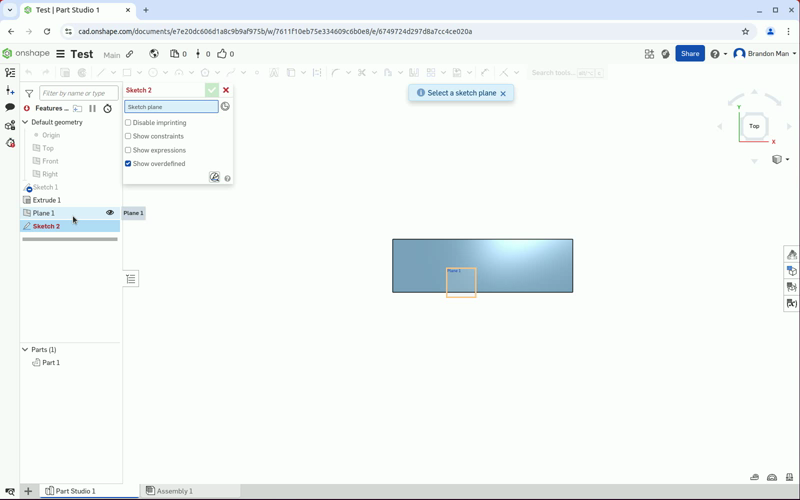
click(73, 215)
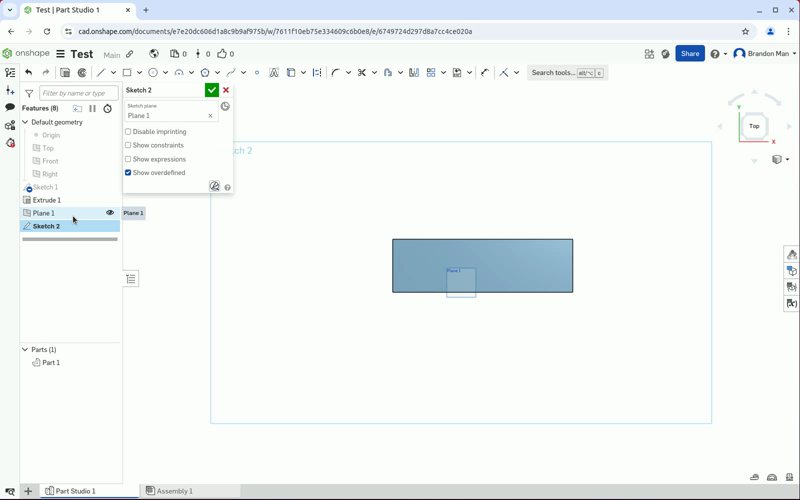
mouse_move(73, 352)
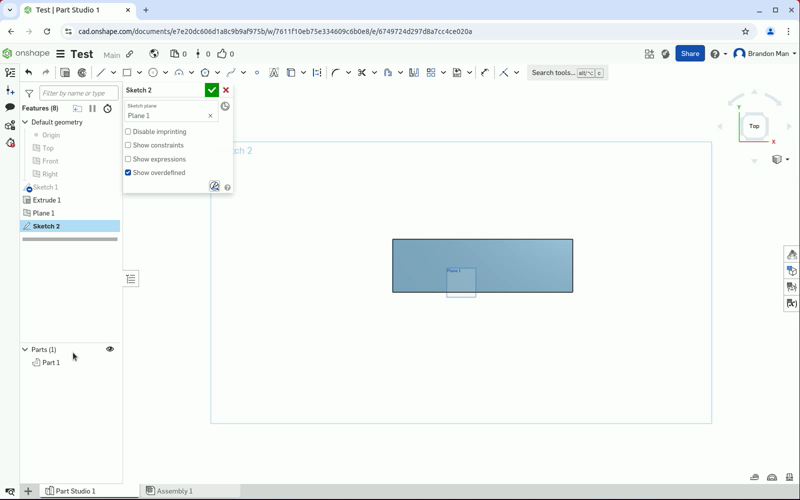
key(y)
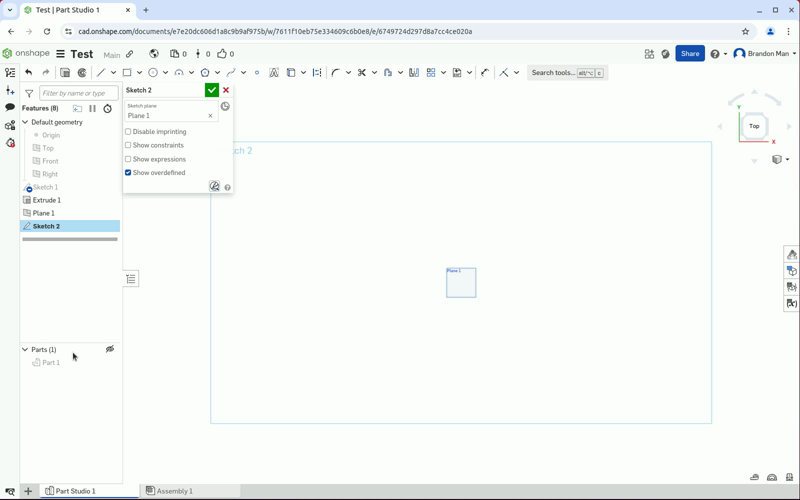
key(l)
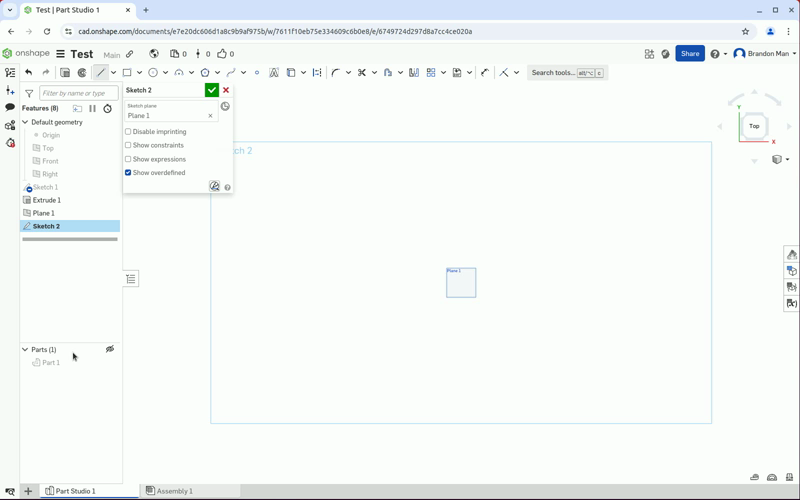
key_down(shift)
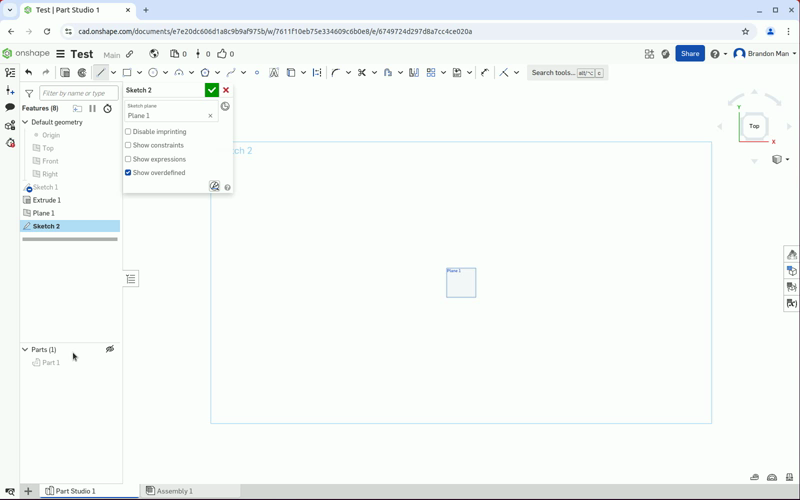
mouse_move(399, 285)
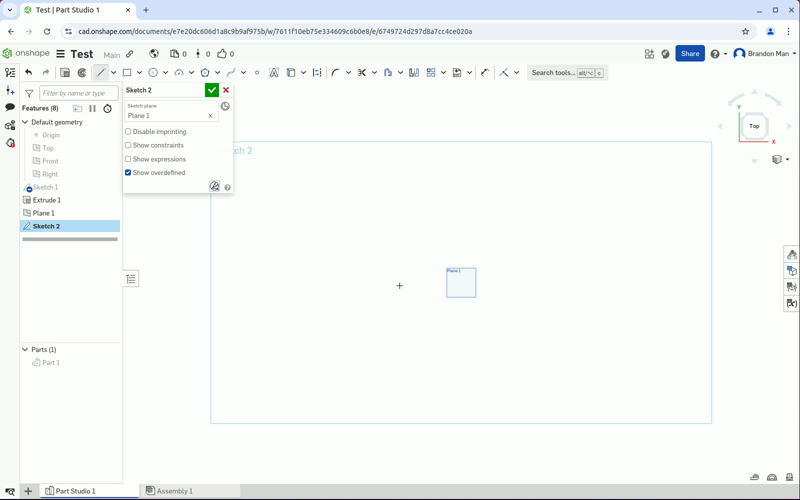
click(399, 285)
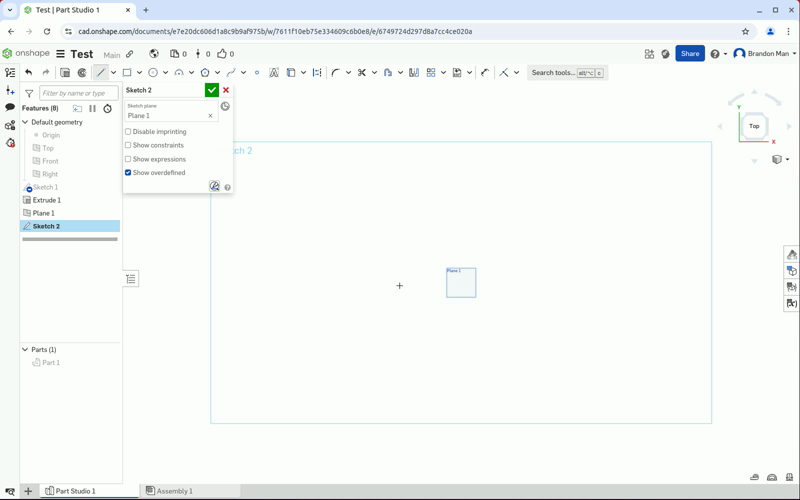
key_up(shift)
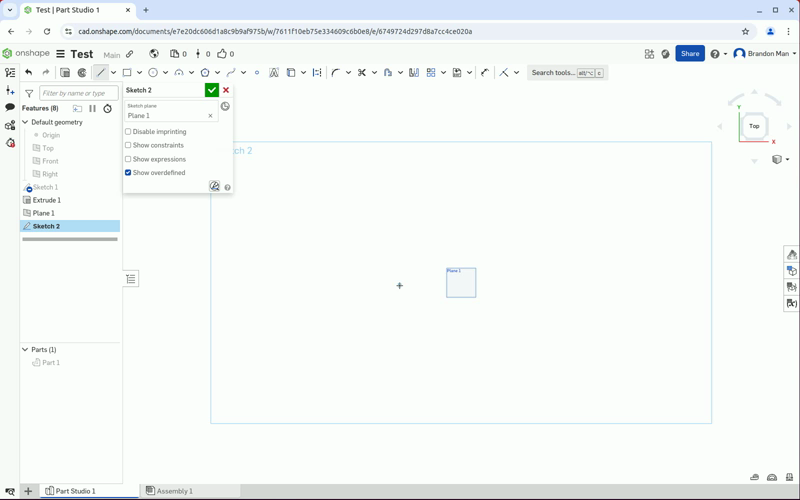
key_down(shift)
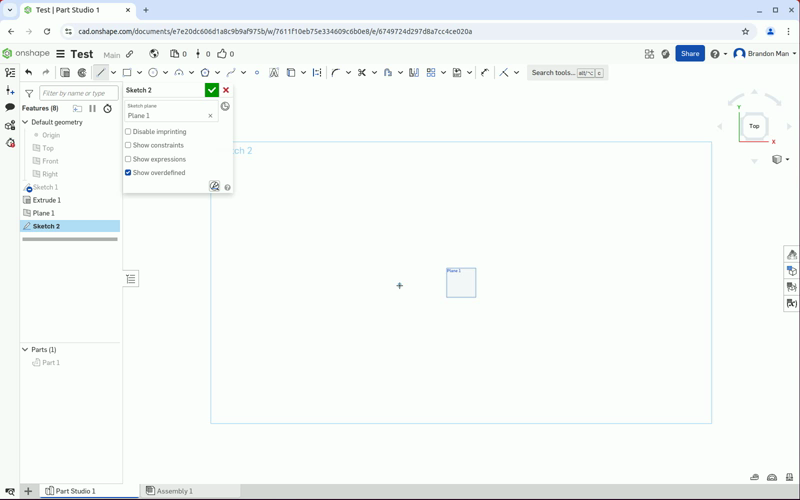
mouse_move(567, 285)
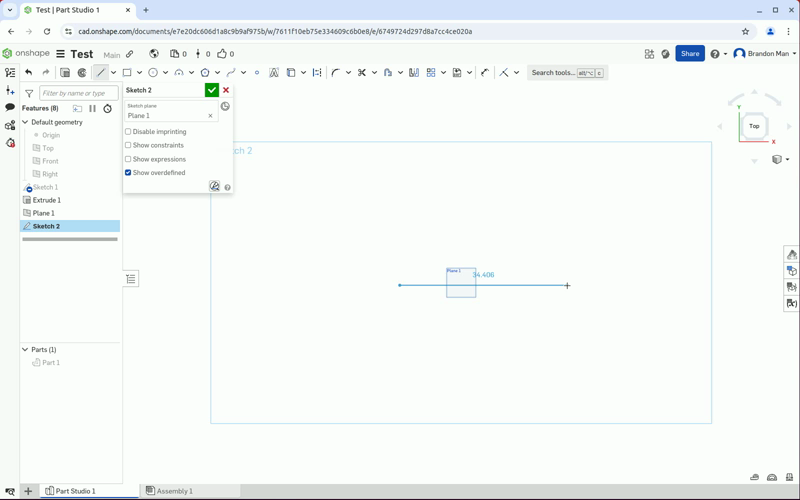
click(567, 285)
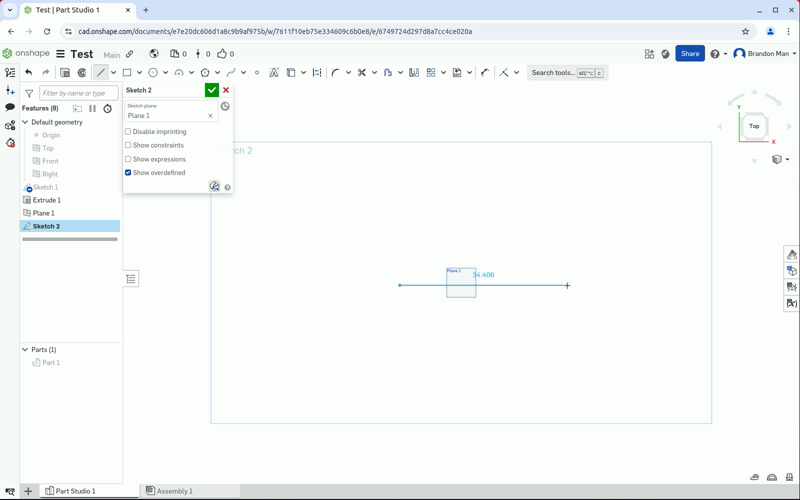
key_up(shift)
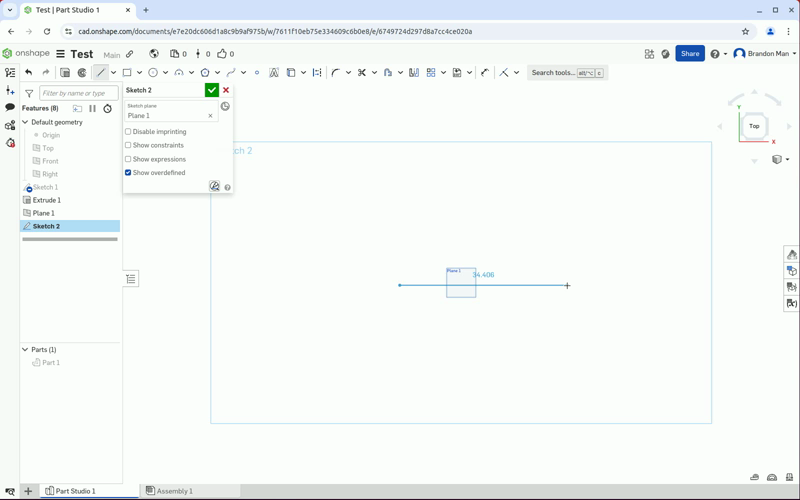
key_down(shift)
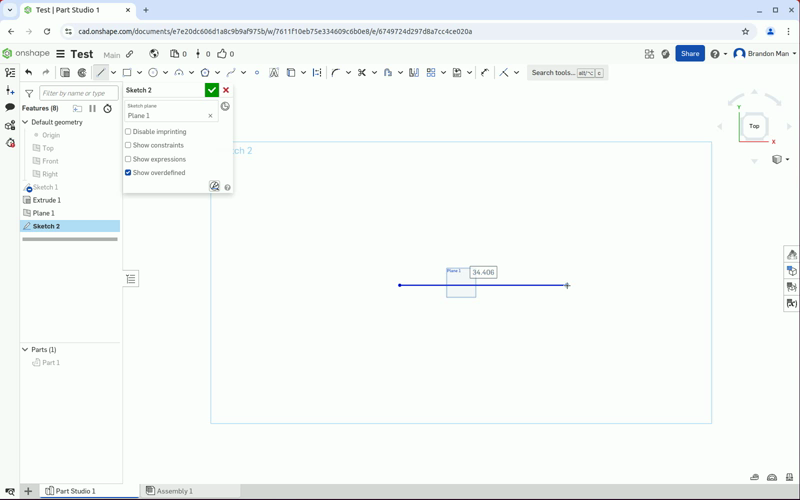
mouse_move(589, 285)
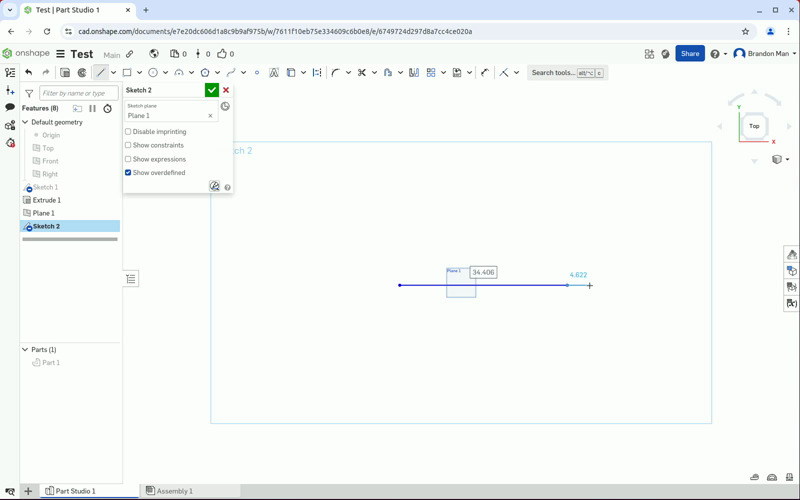
mouse_move(567, 244)
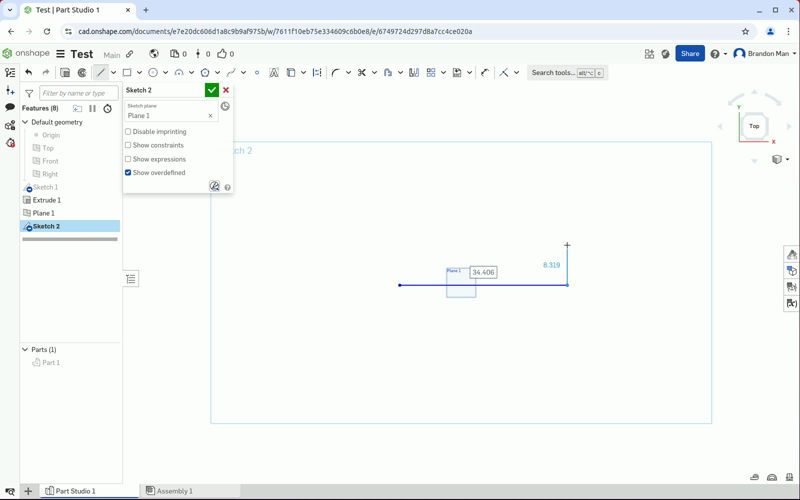
click(567, 244)
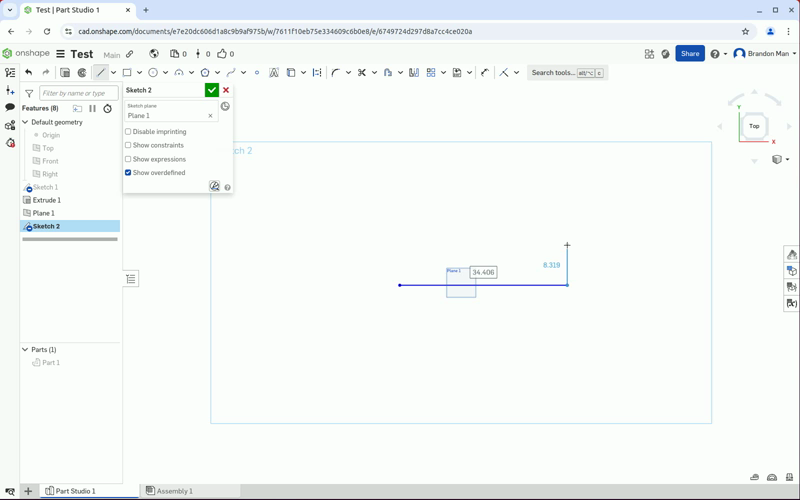
key_up(shift)
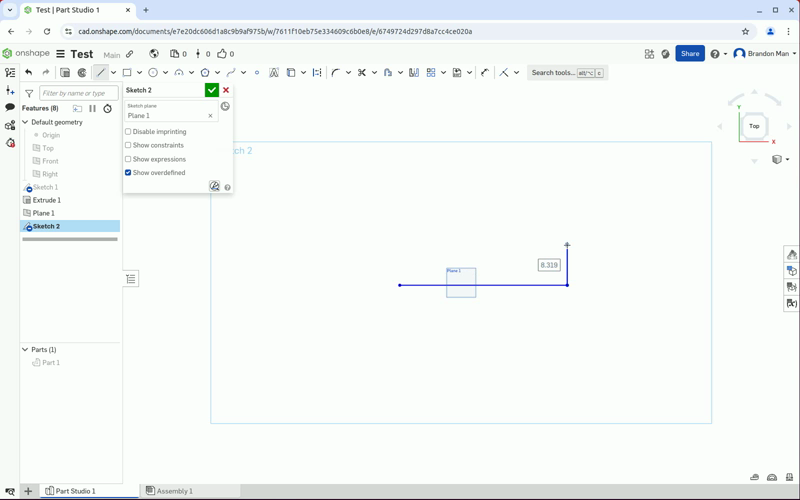
key_down(shift)
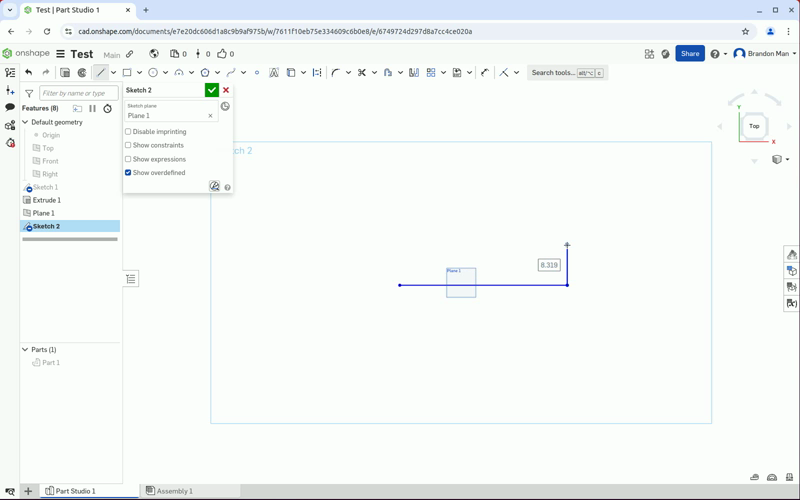
mouse_move(399, 244)
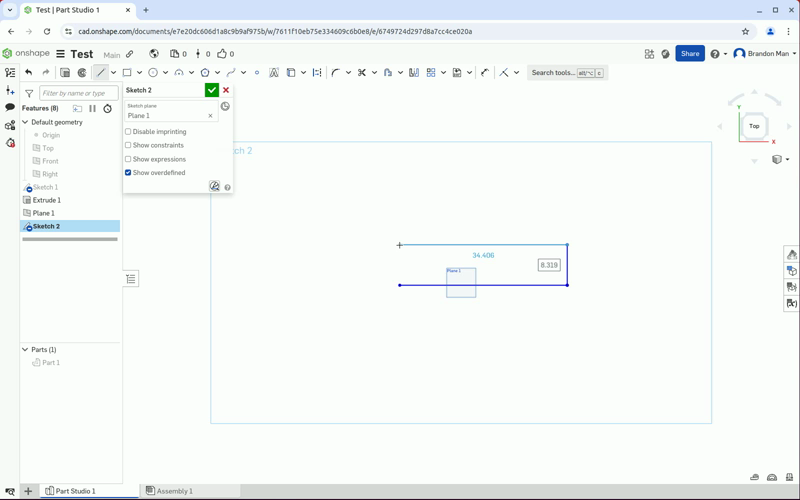
click(399, 244)
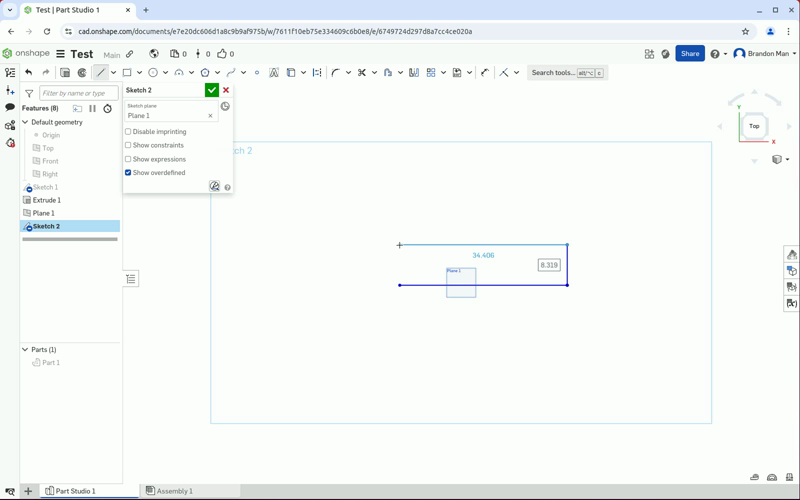
key_up(shift)
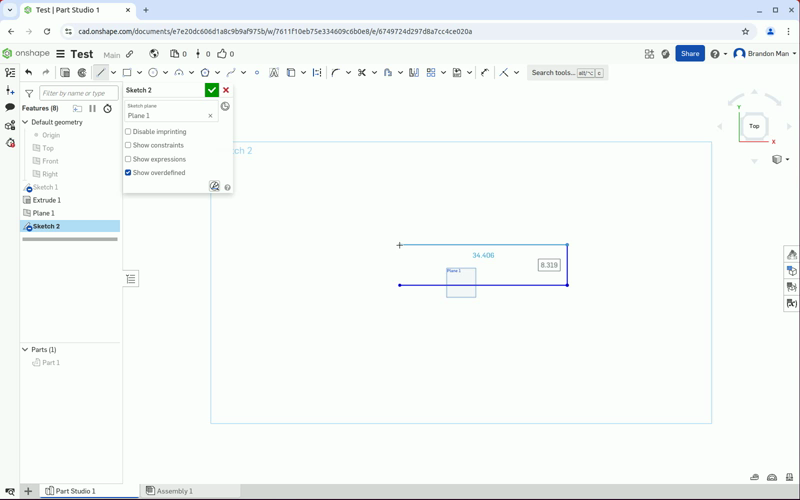
mouse_move(429, 244)
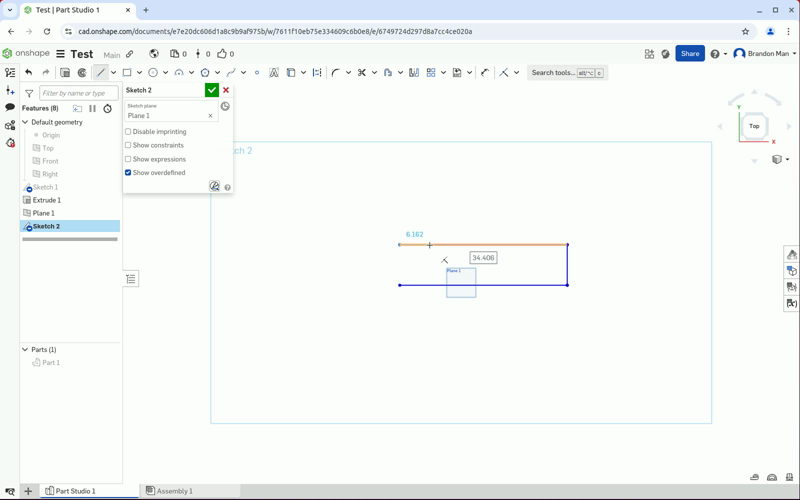
key_down(shift)
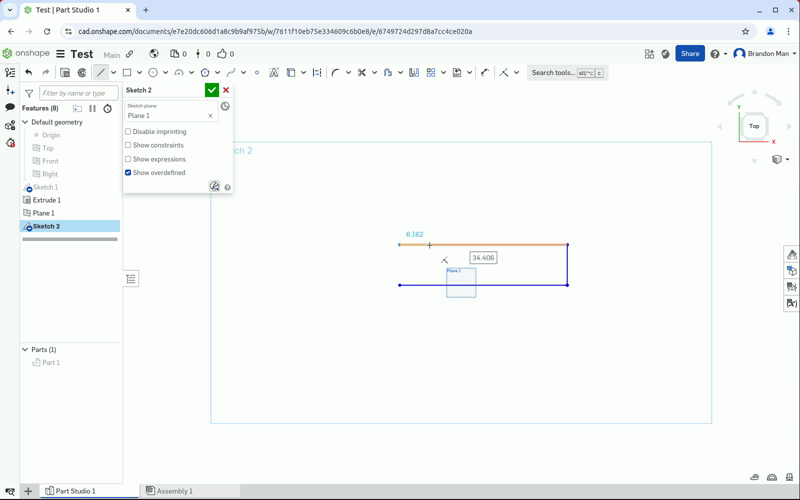
mouse_move(399, 285)
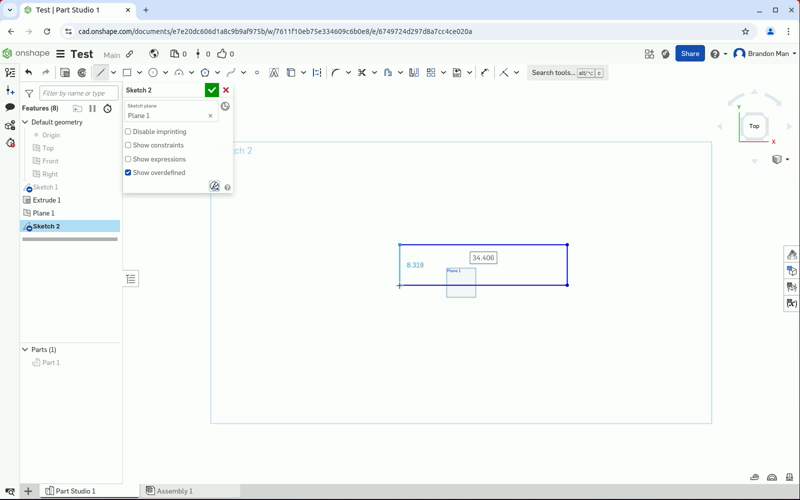
key_up(shift)
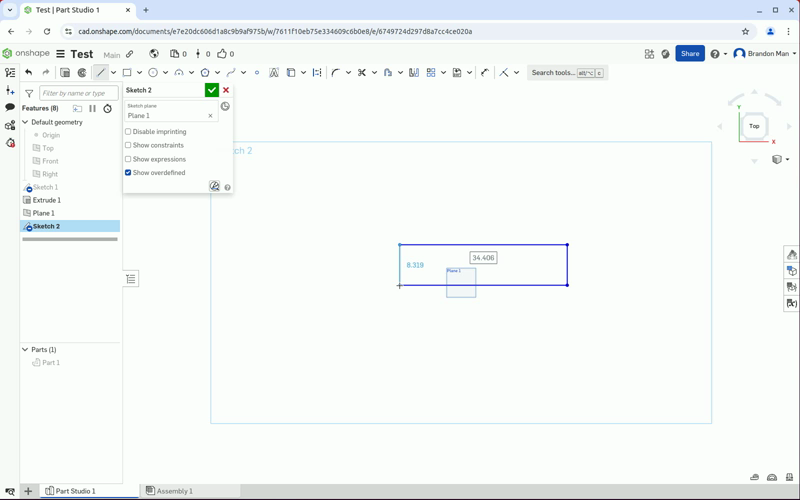
click(399, 285)
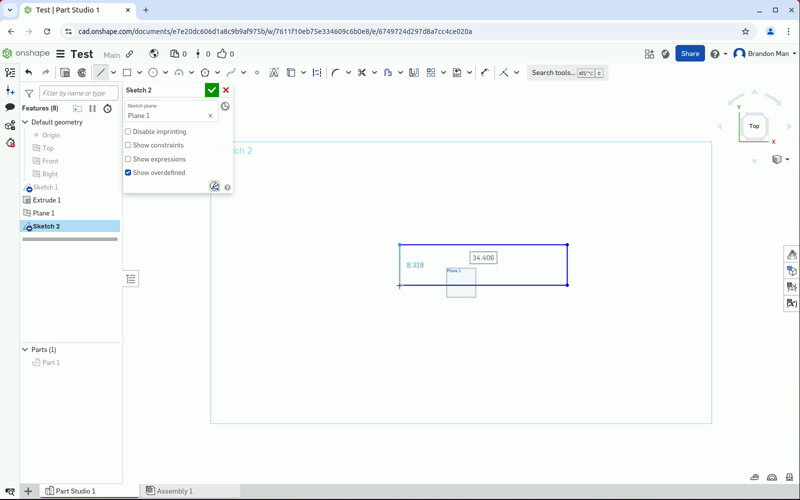
key(esc)
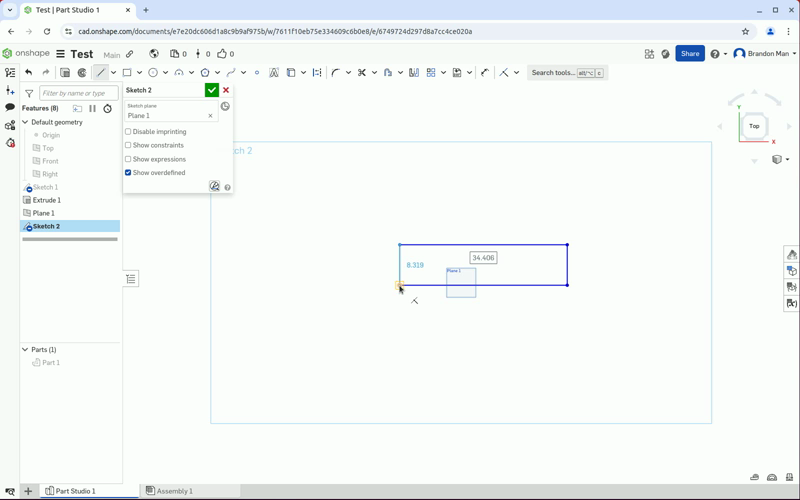
mouse_move(500, 271)
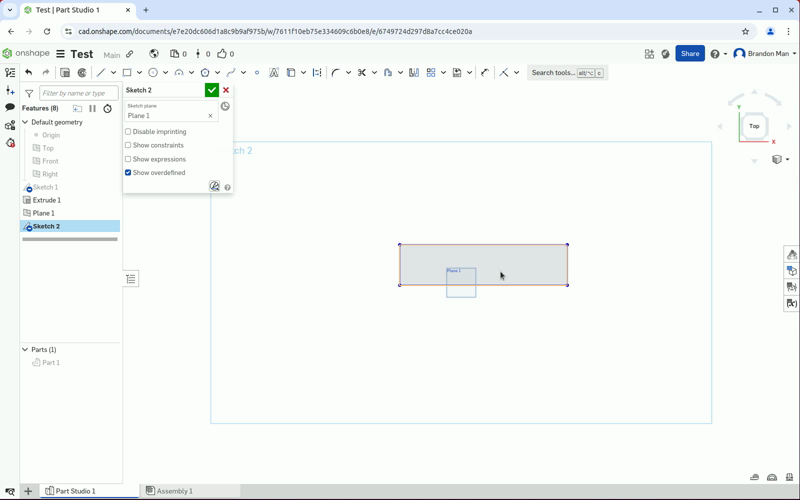
click(500, 271)
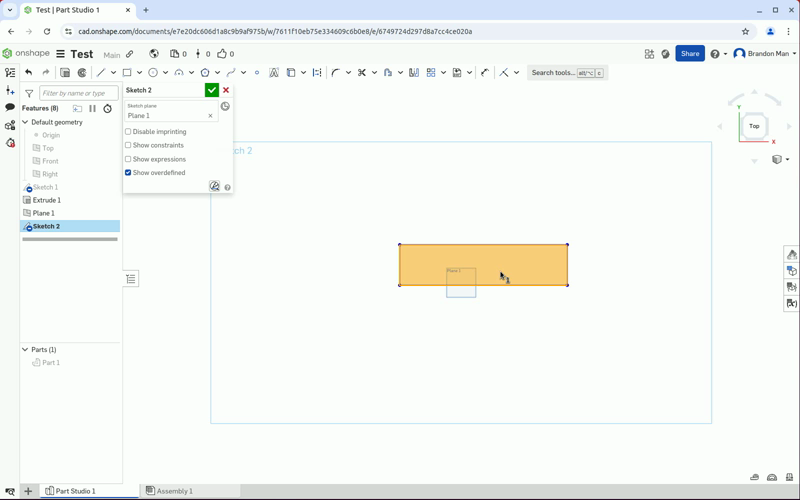
mouse_move(73, 352)
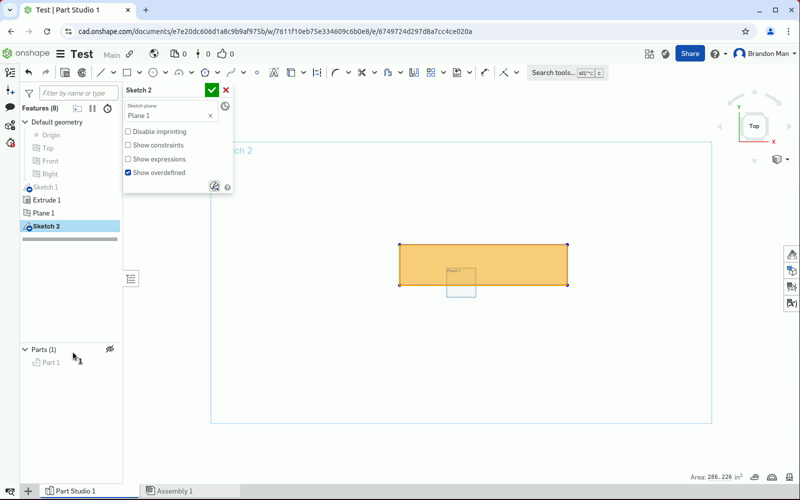
key(shift+y)
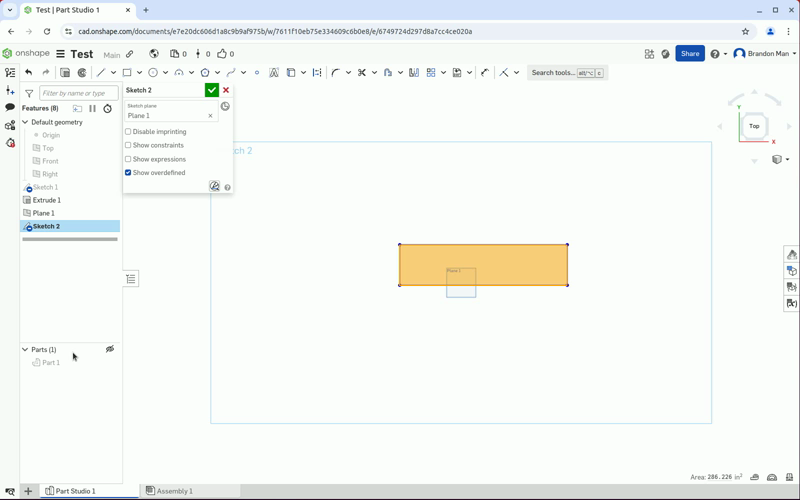
key(shift+e)
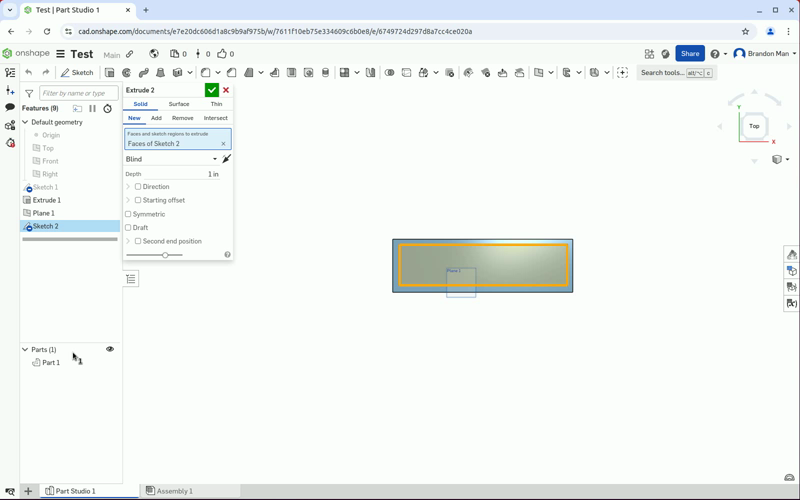
mouse_move(143, 106)
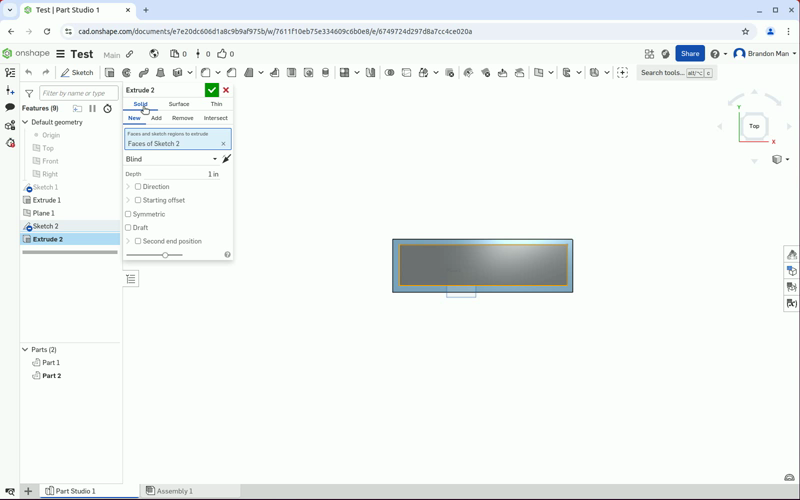
click(143, 106)
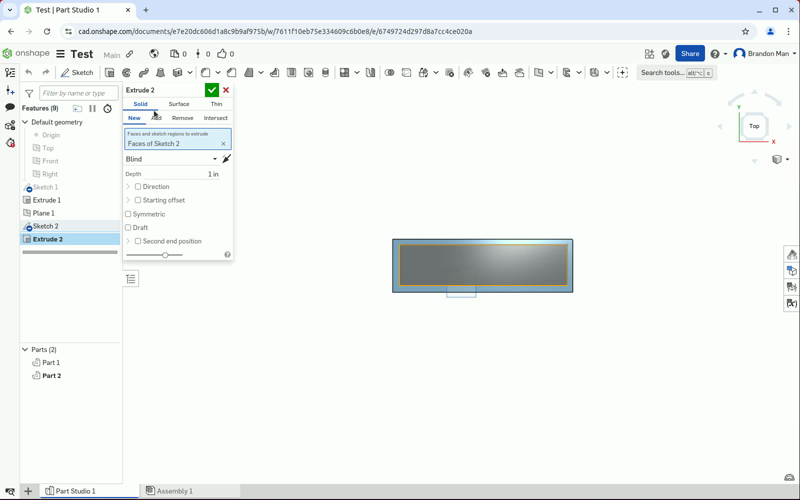
mouse_move(186, 120)
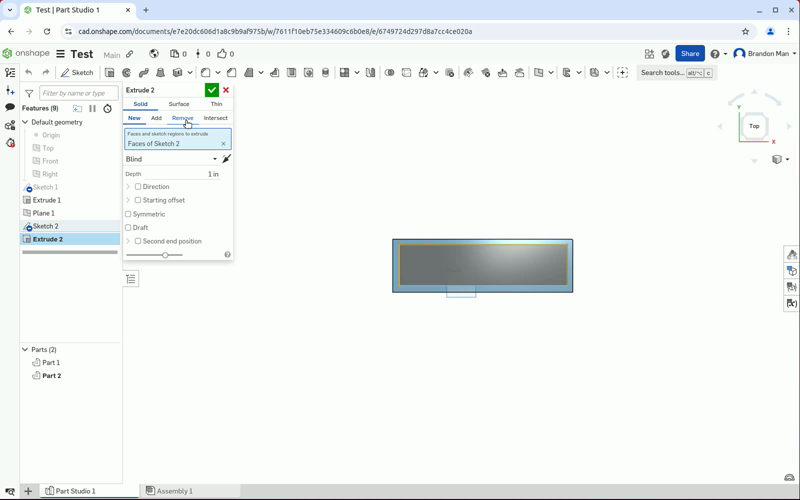
click(186, 120)
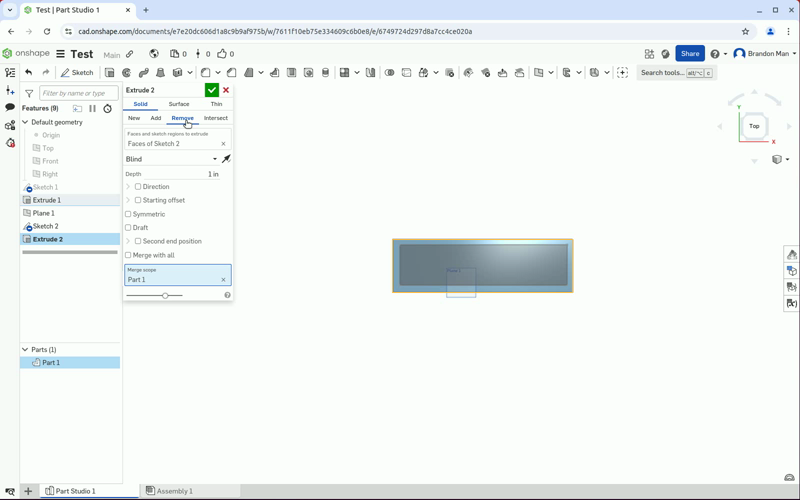
key(tab, 4)
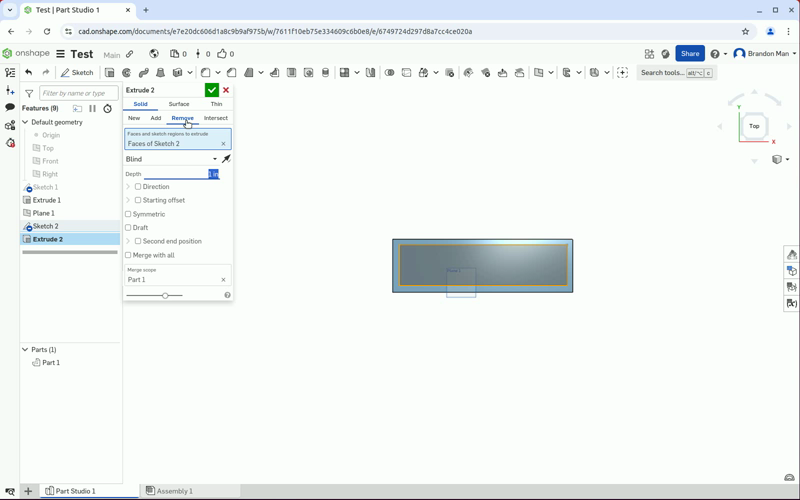
text(13.239)
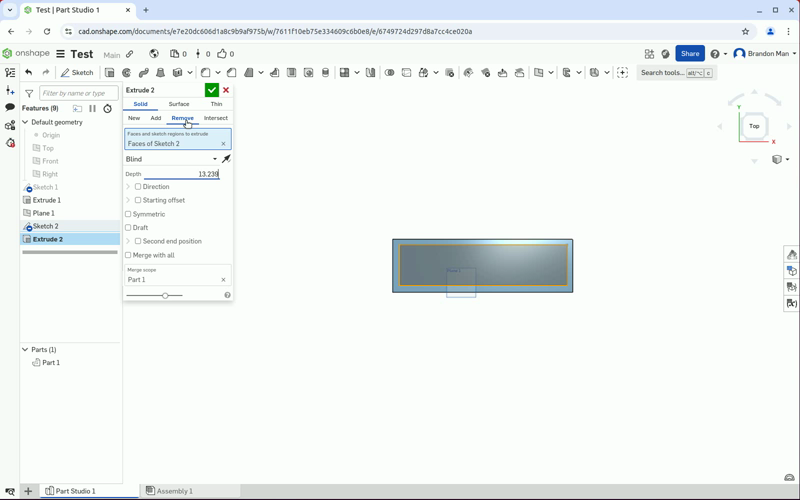
key(tab, 6)
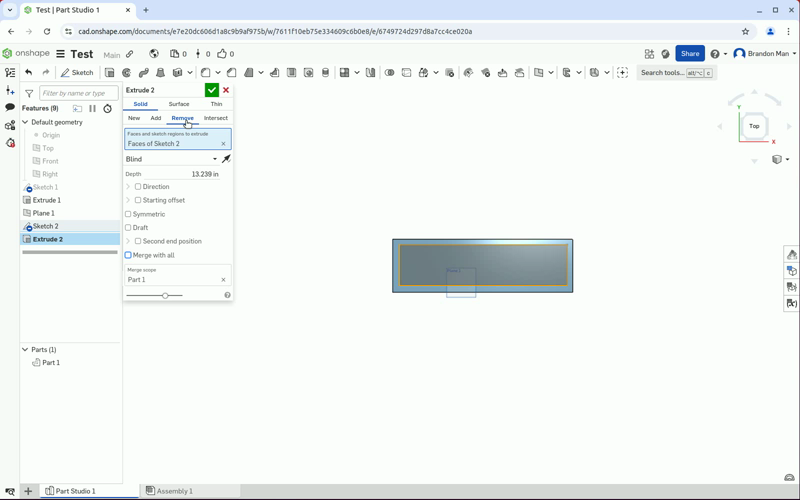
key(space)
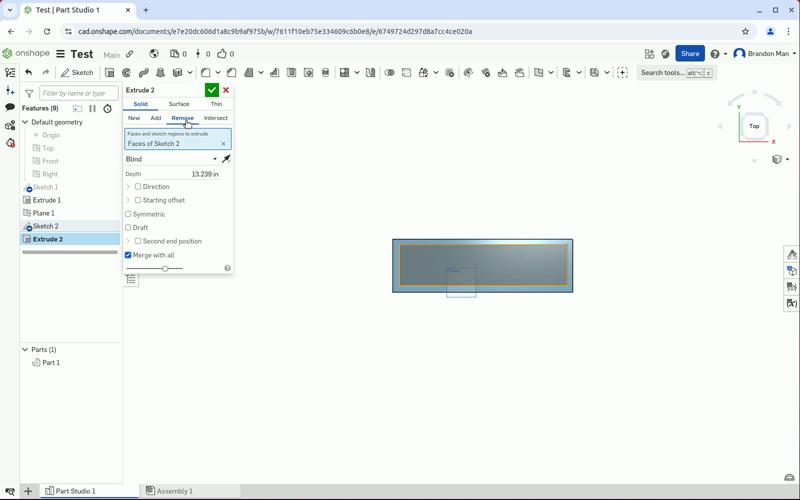
key(enter)
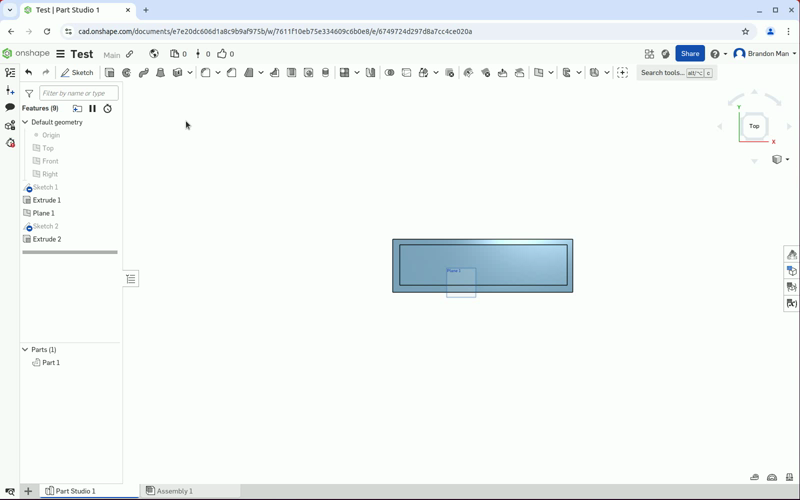
key(shift+h)
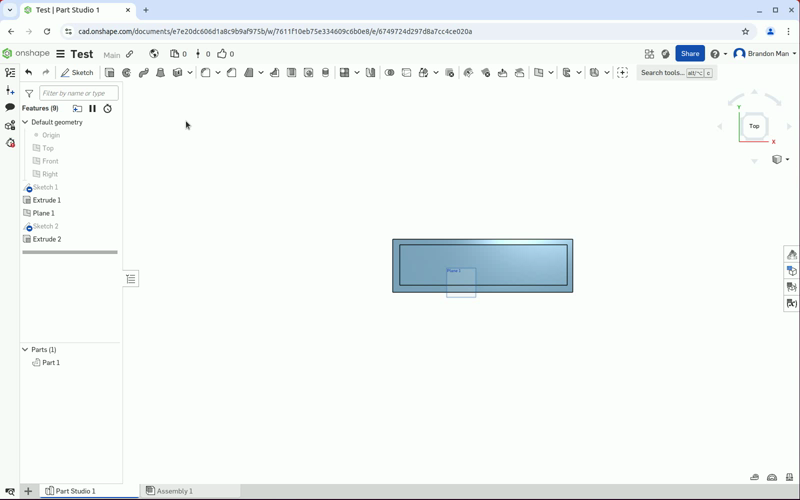
key(shift+h)
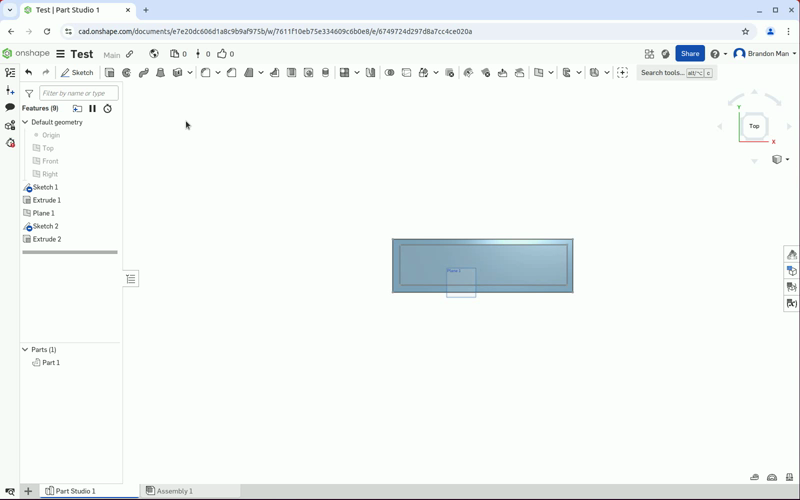
key(shift+7)
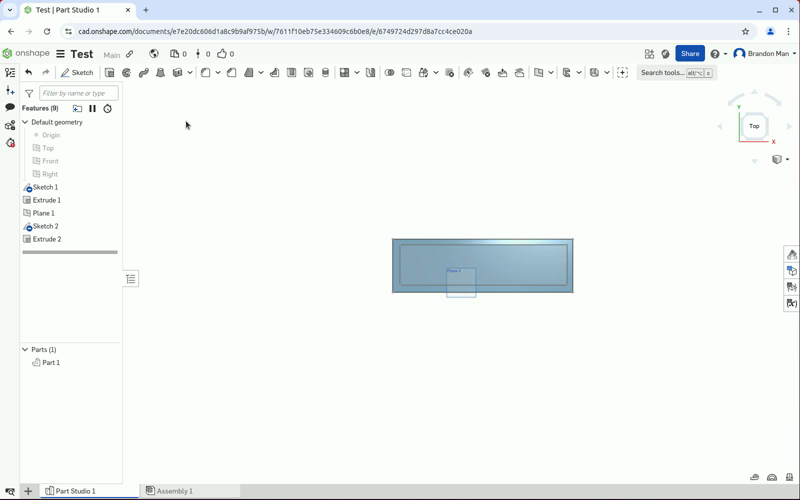
key(up, 3)
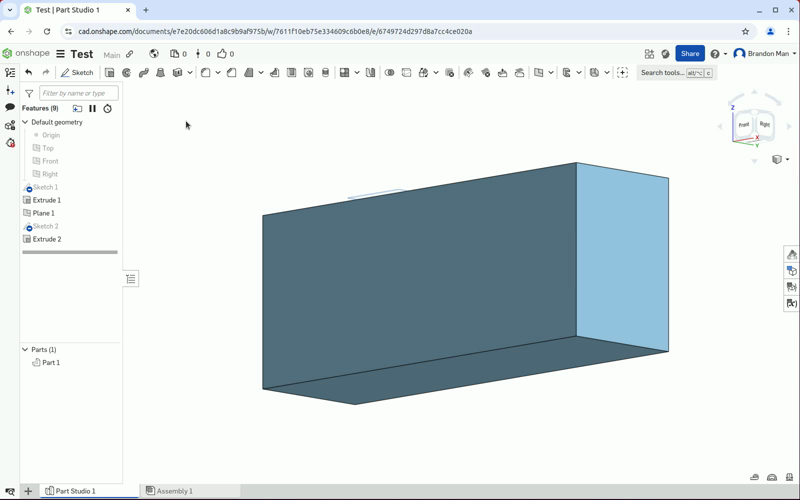
key(left, 3)
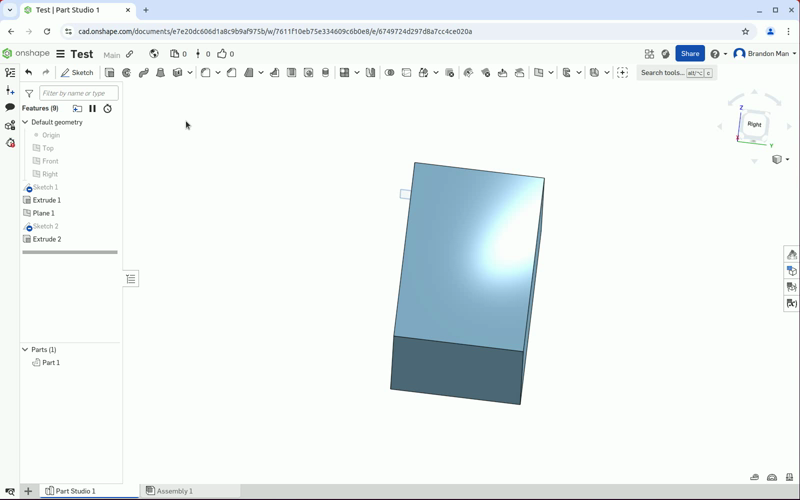
key(right, 3)
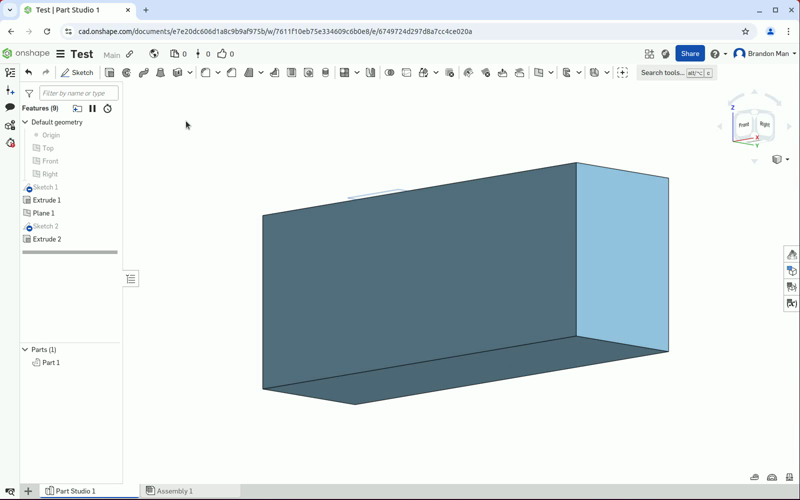
key(down, 3)
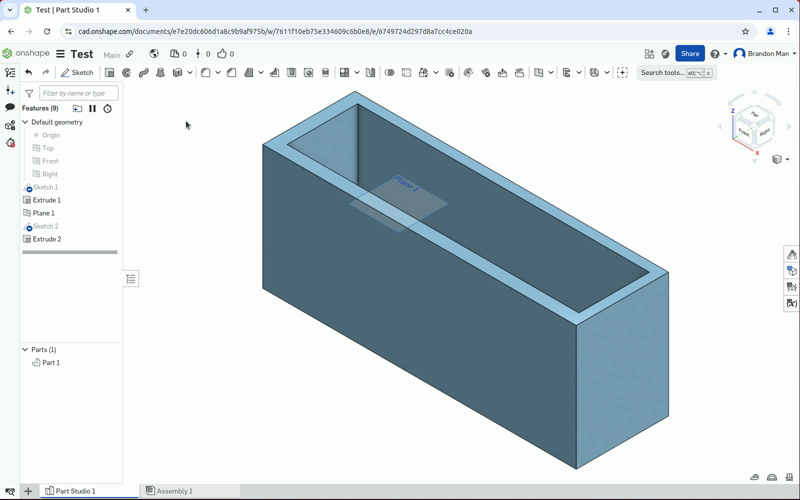
mouse_move(73, 189)
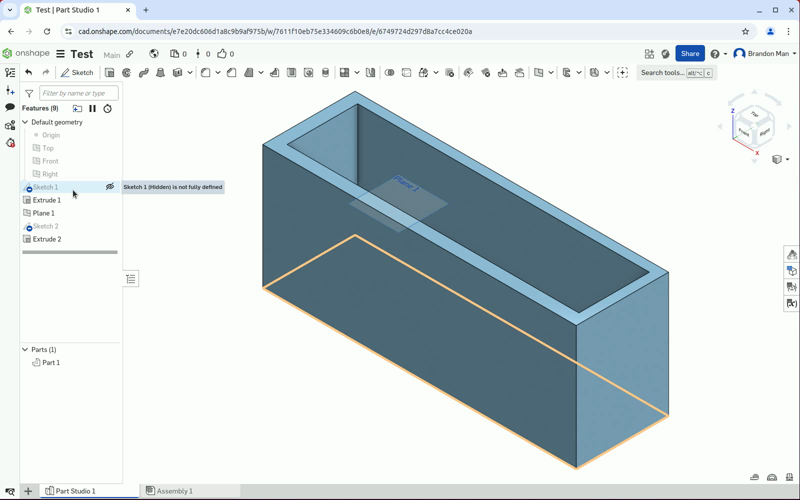
click(73, 189)